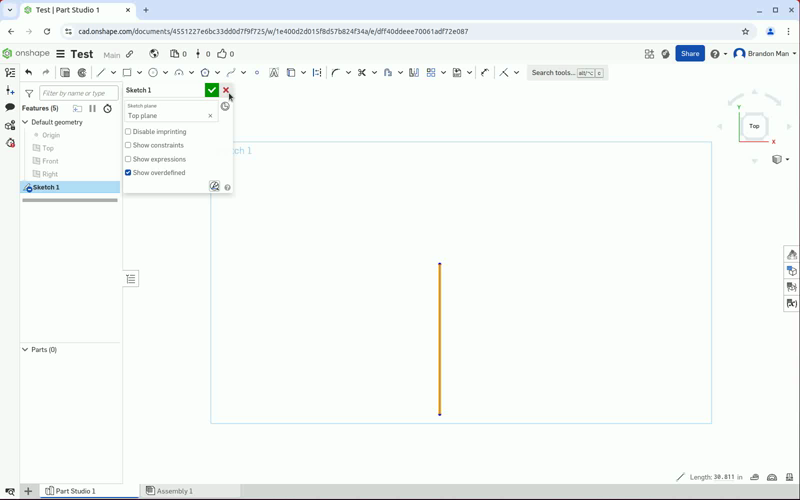
key(shift+h)
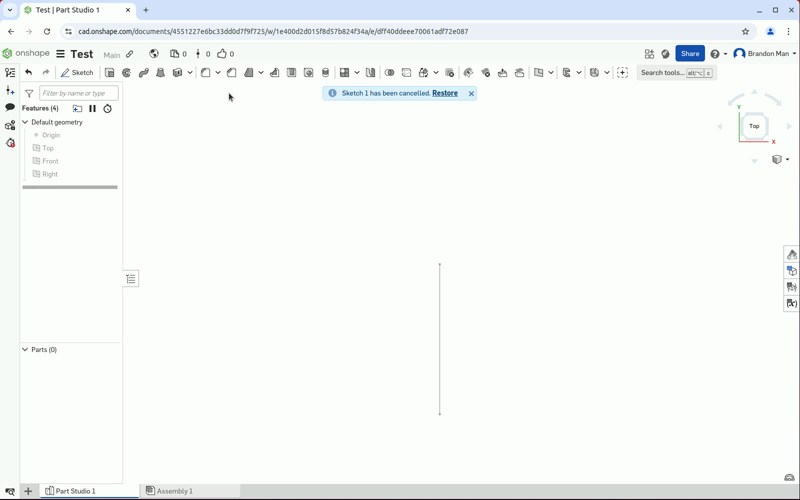
mouse_move(73, 352)
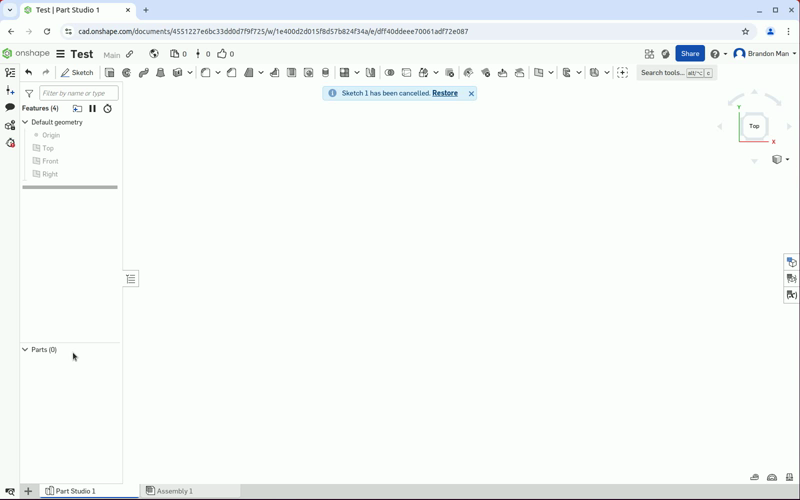
key(y)
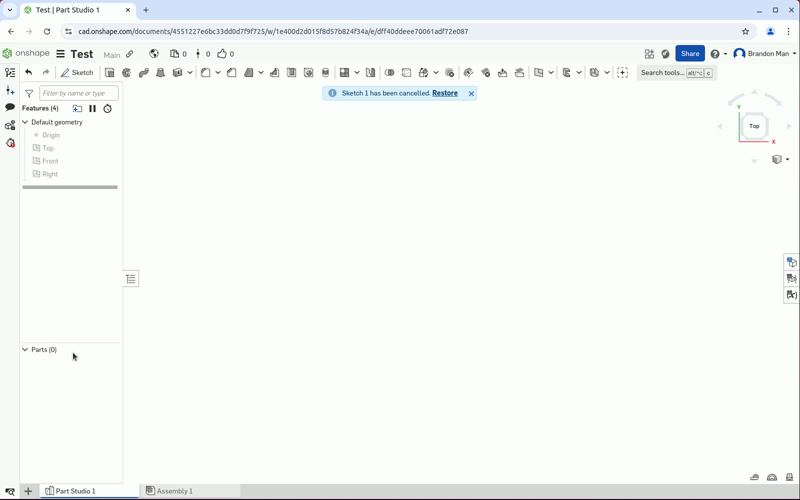
key(shift+p)
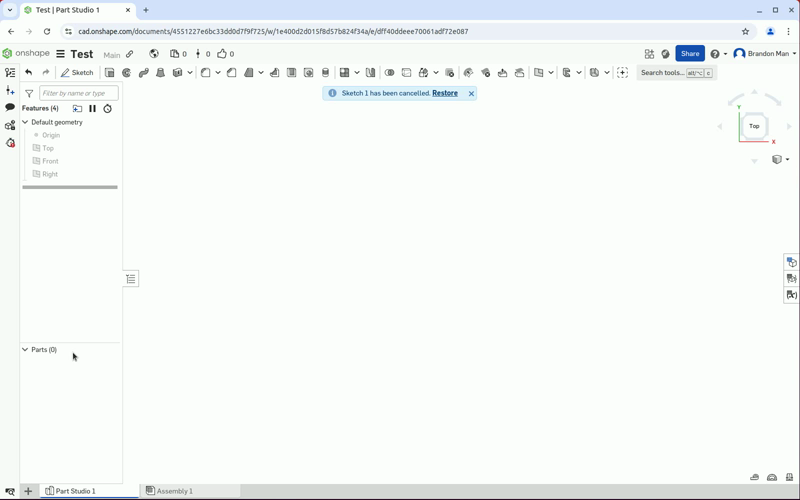
key(space)
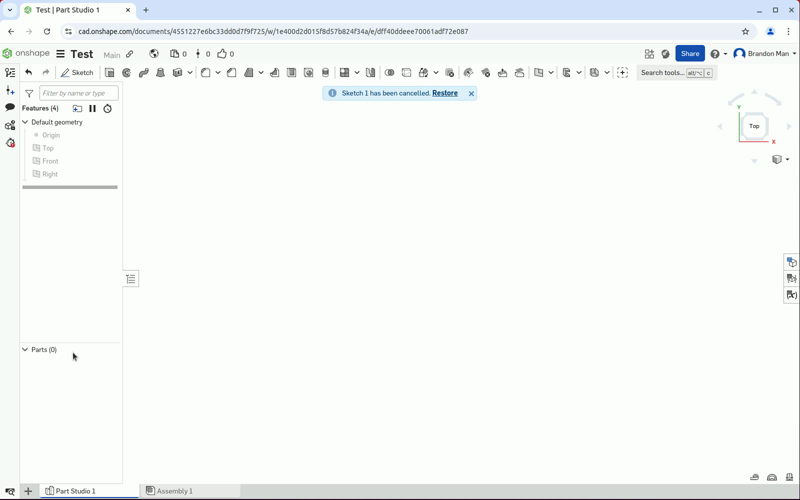
key_down(shift)
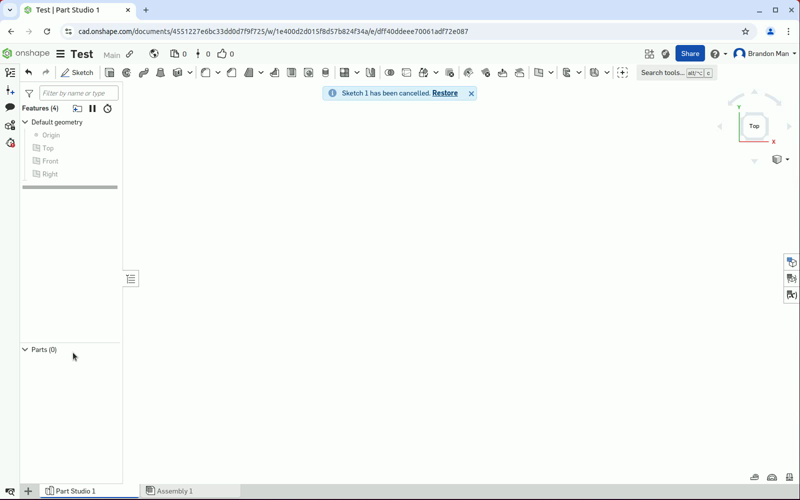
key(up)
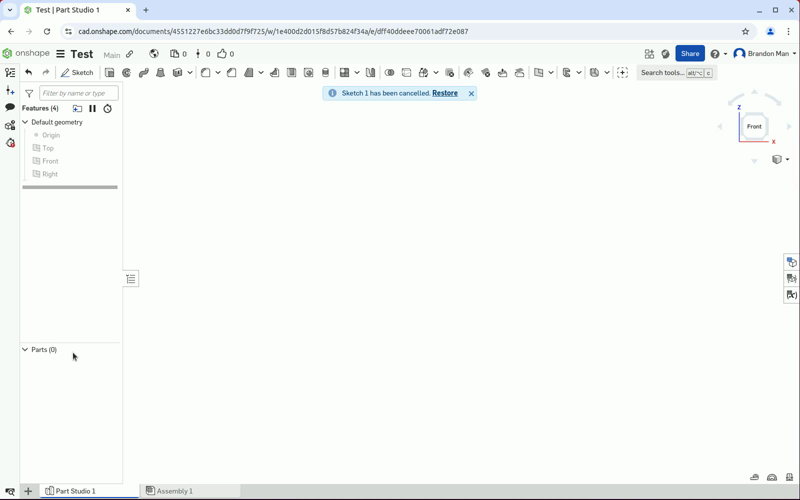
key_up(shift)
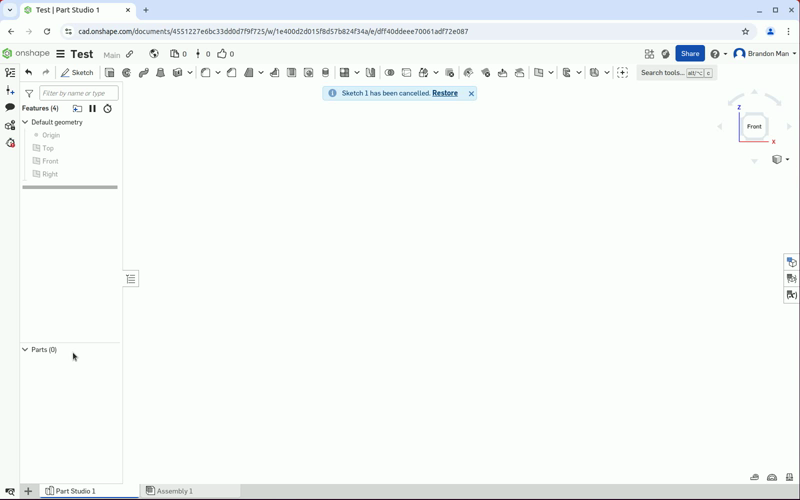
mouse_move(73, 352)
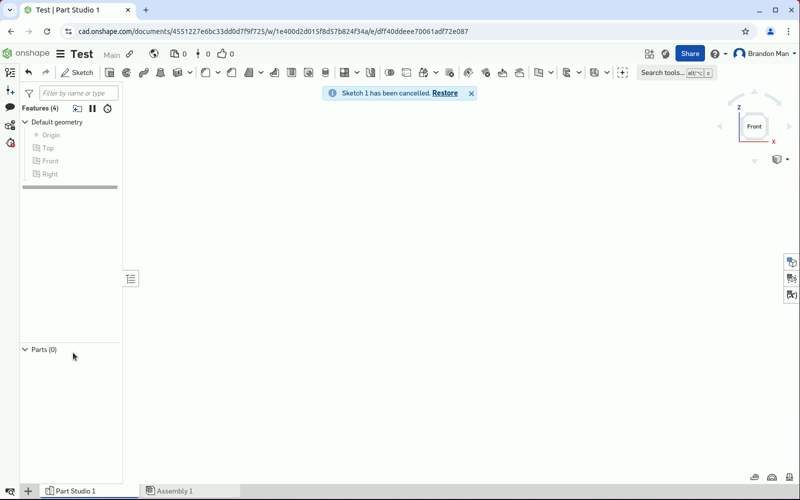
key(shift+y)
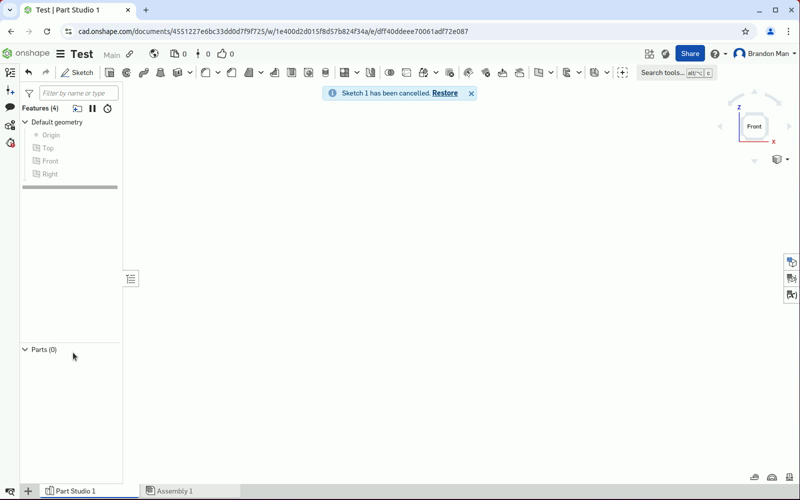
key(shift+s)
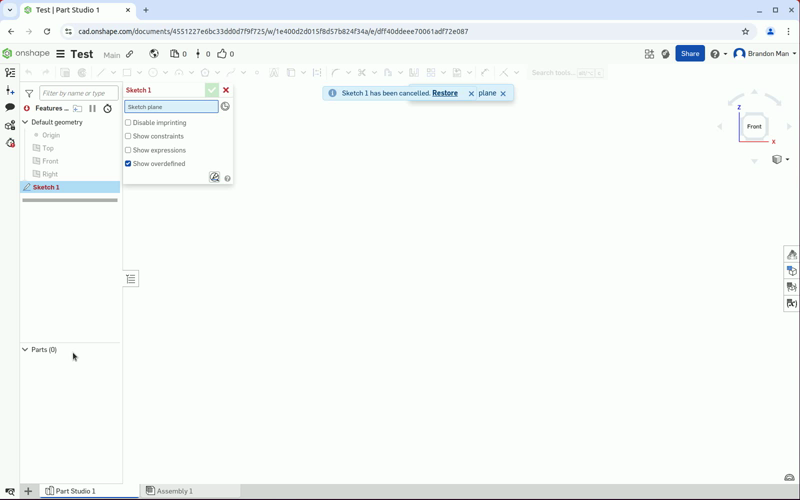
mouse_move(73, 163)
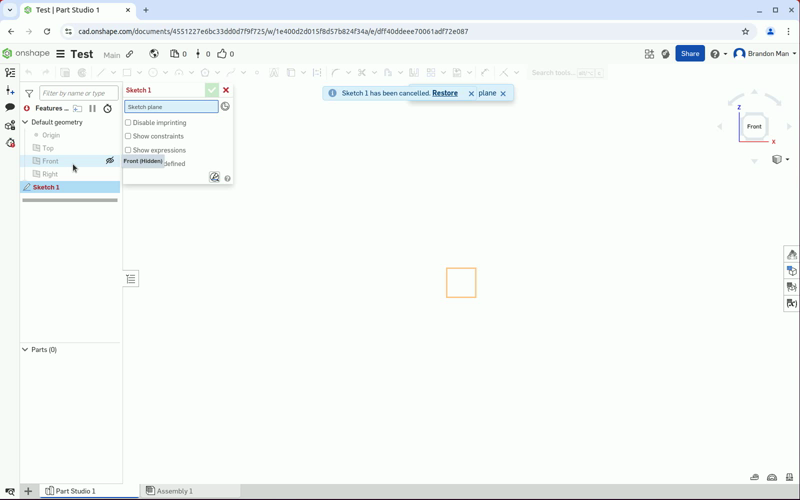
click(73, 163)
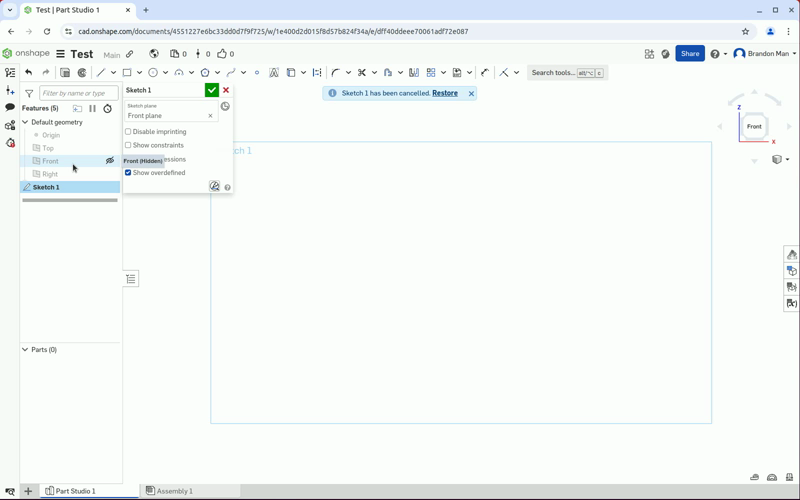
mouse_move(73, 352)
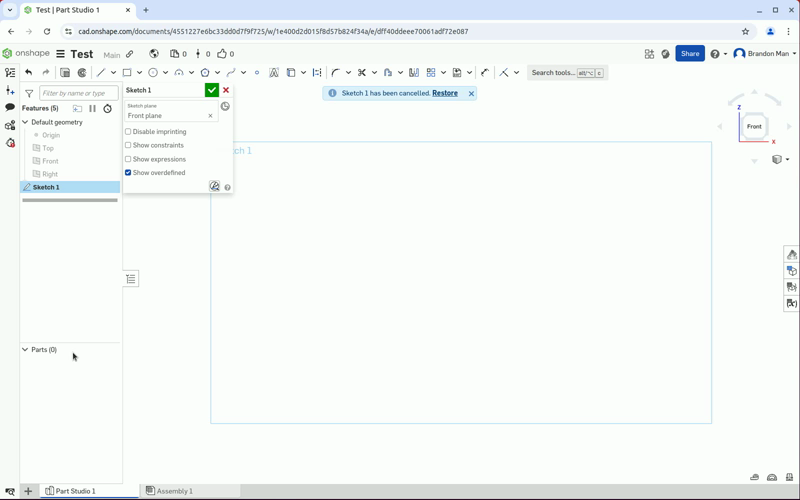
key(y)
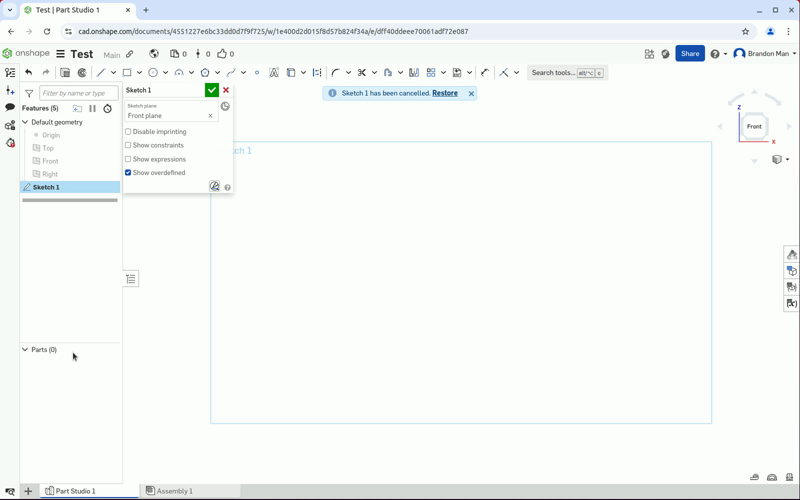
key(l)
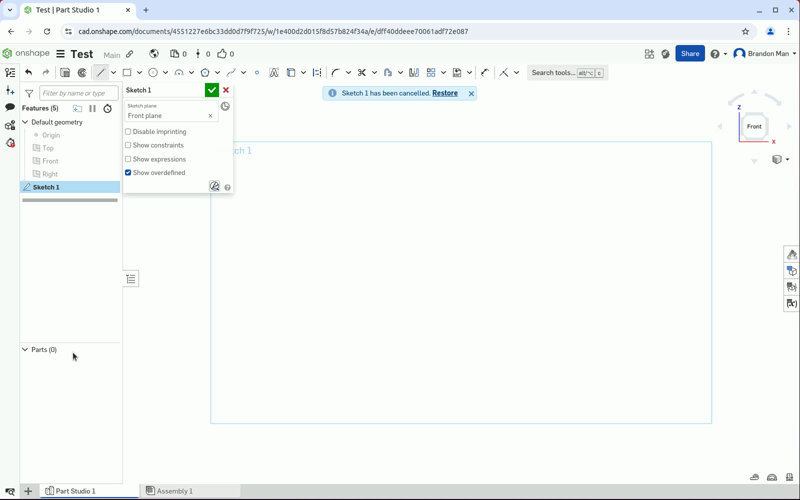
key_down(shift)
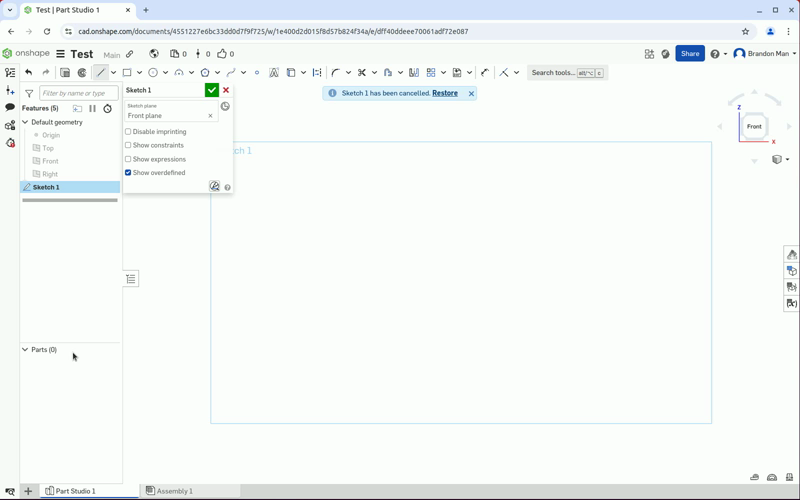
mouse_move(348, 282)
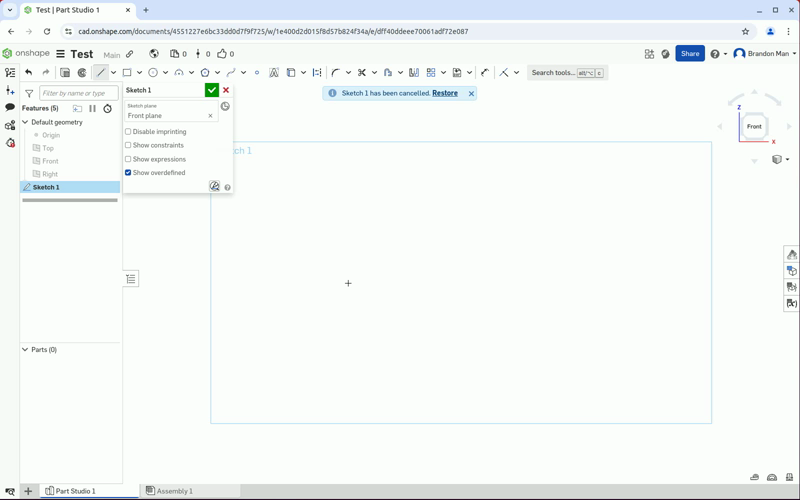
click(348, 282)
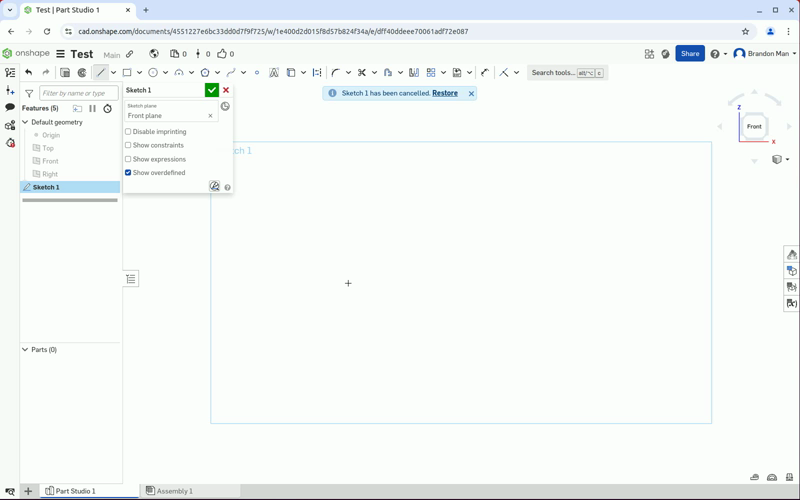
key_up(shift)
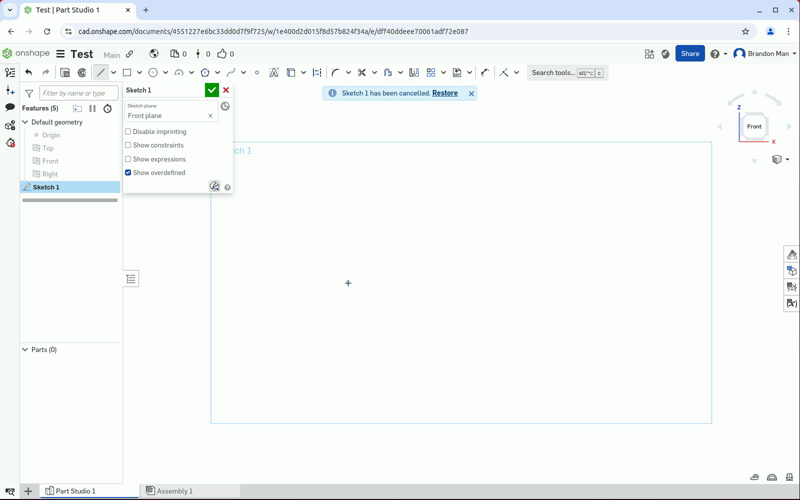
key_down(shift)
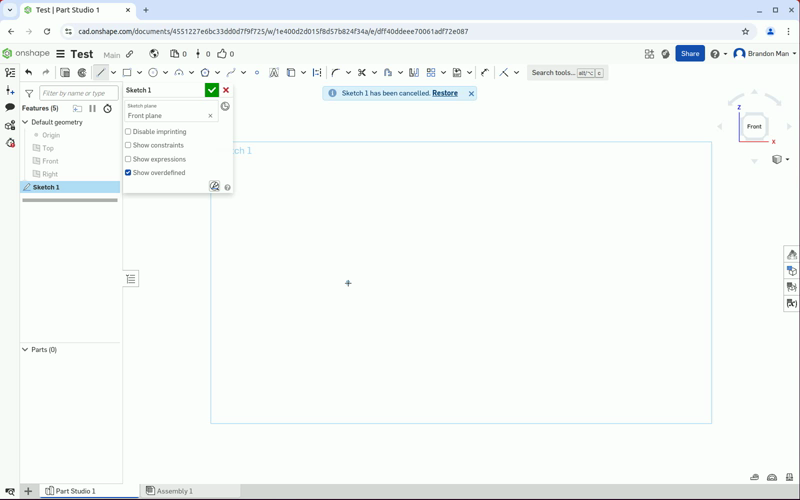
mouse_move(460, 282)
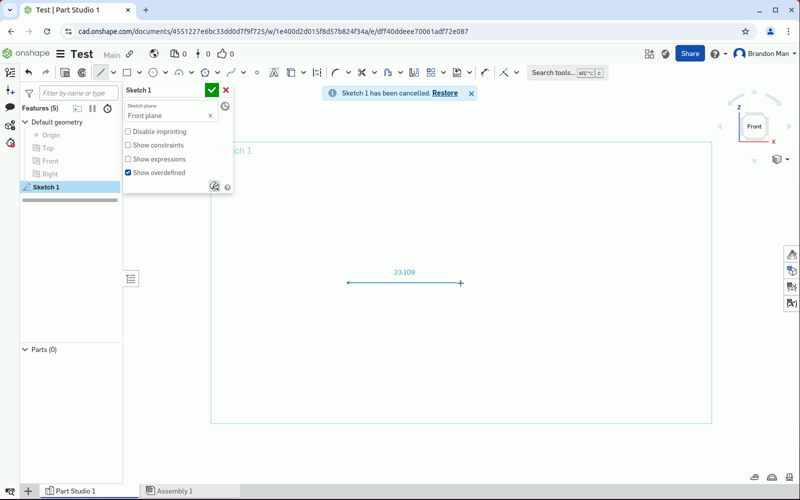
click(460, 282)
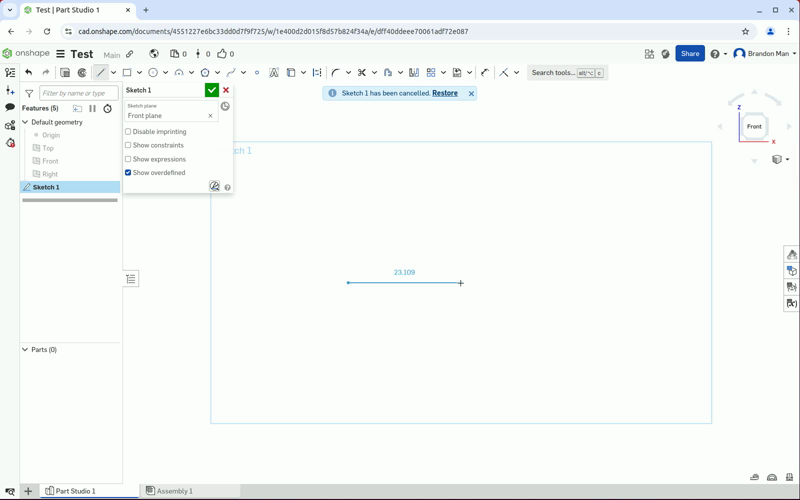
key_up(shift)
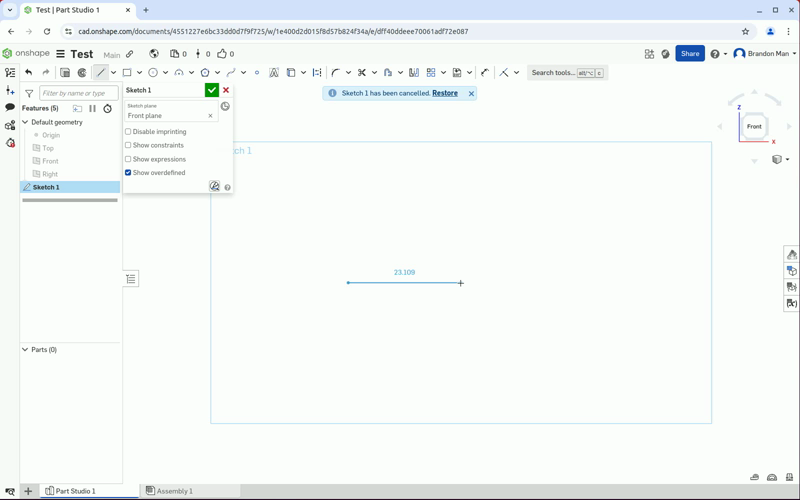
key_down(shift)
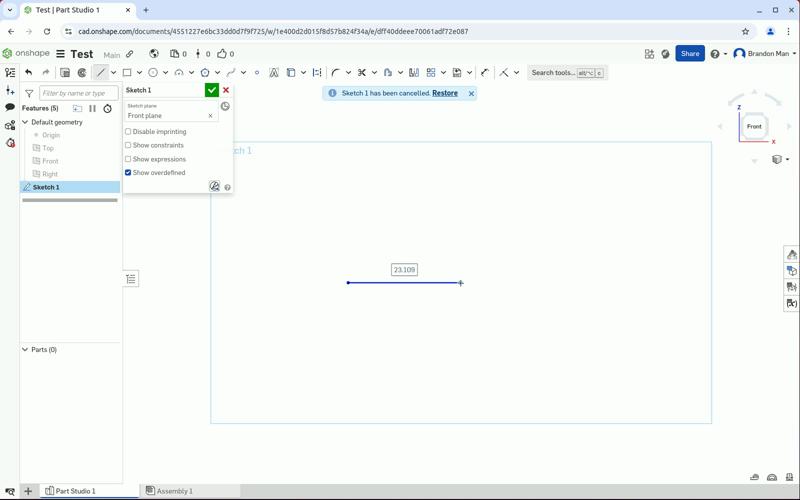
mouse_move(460, 215)
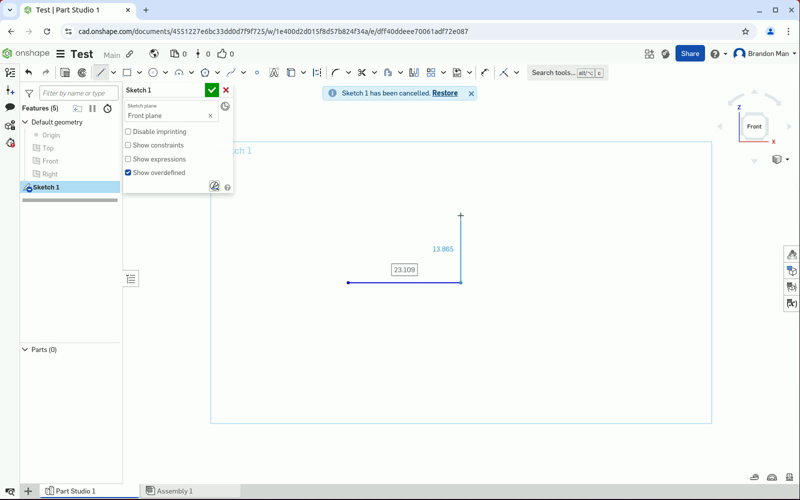
click(460, 215)
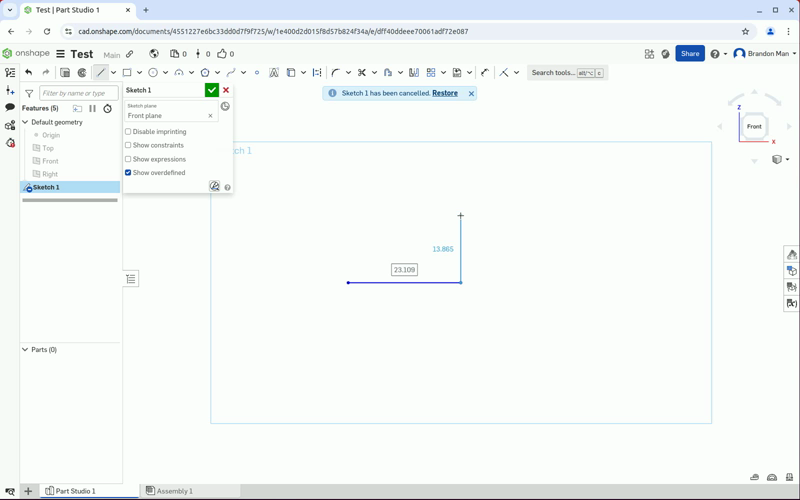
key_up(shift)
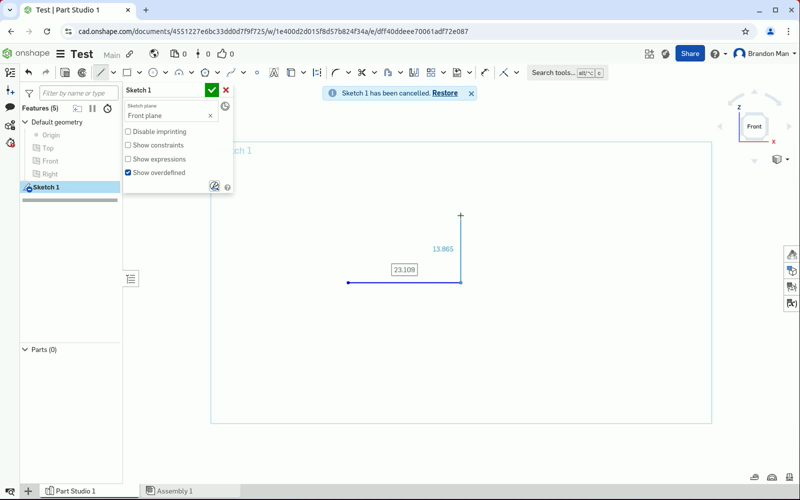
key_down(shift)
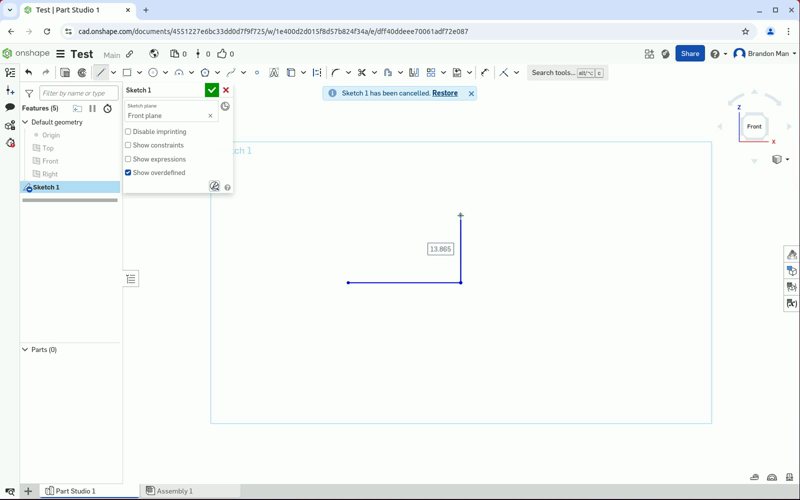
mouse_move(348, 215)
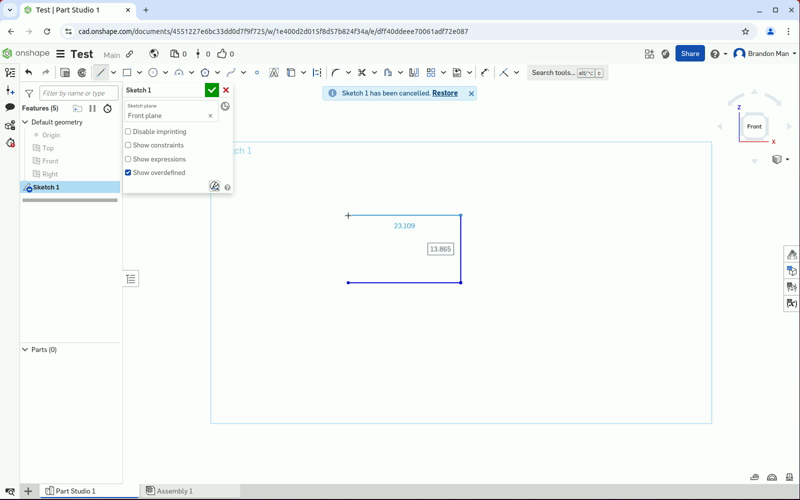
click(348, 215)
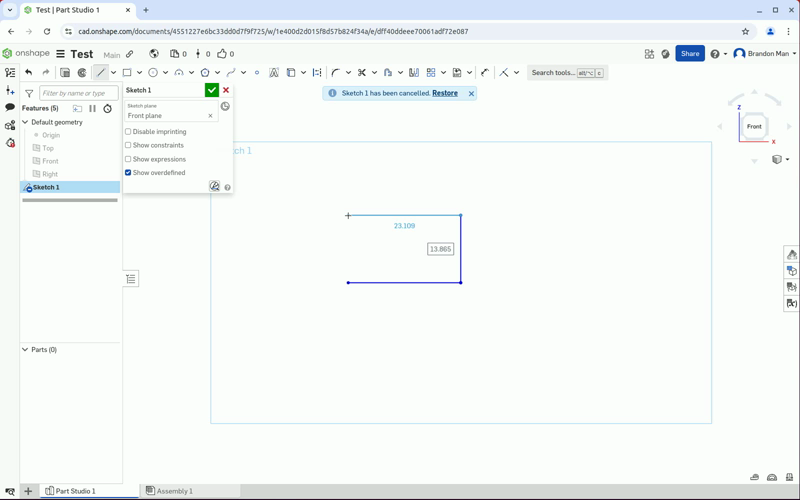
key_up(shift)
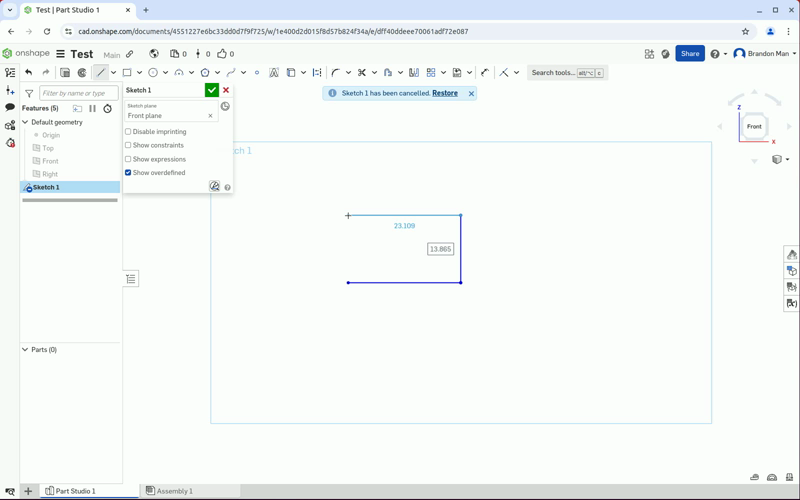
key_down(shift)
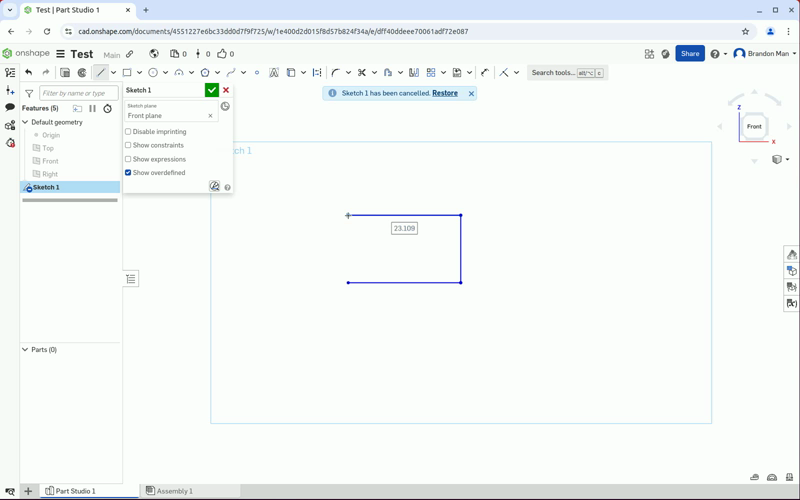
mouse_move(348, 282)
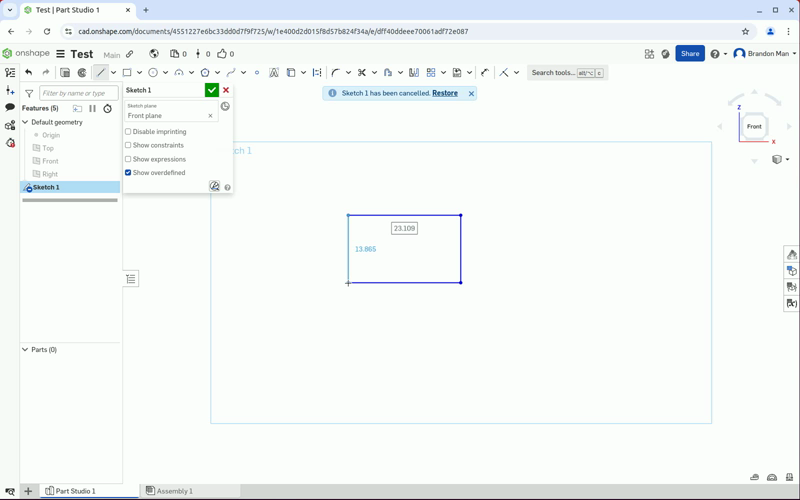
key_up(shift)
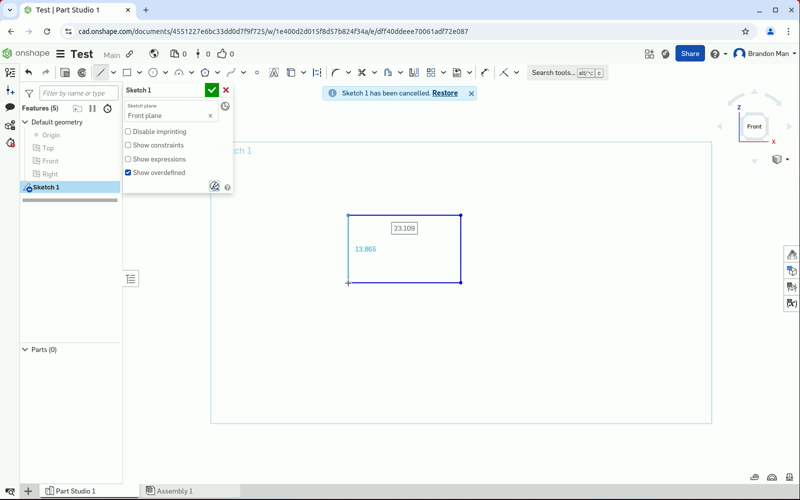
click(348, 282)
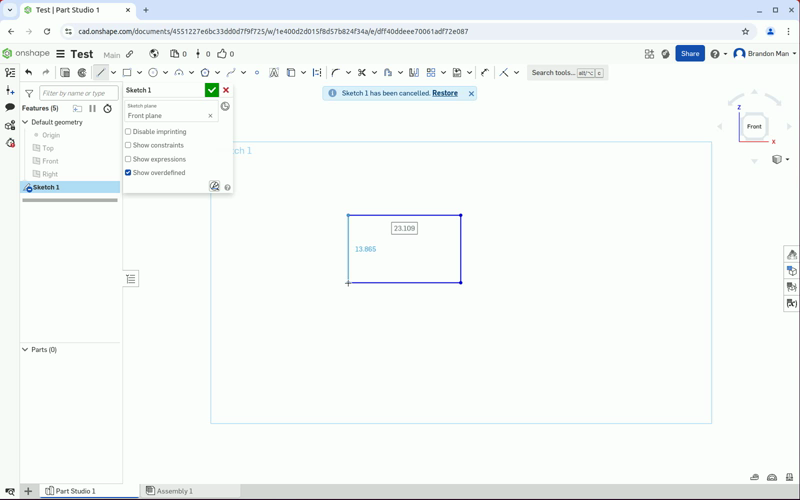
key(esc)
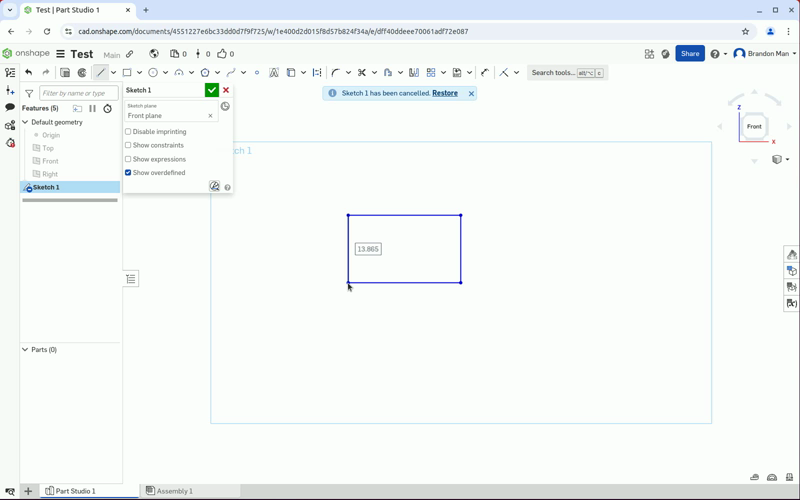
mouse_move(366, 228)
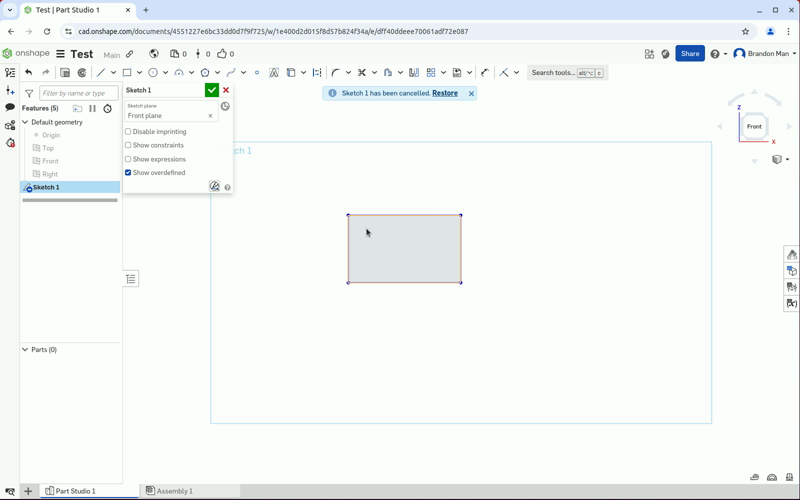
click(366, 228)
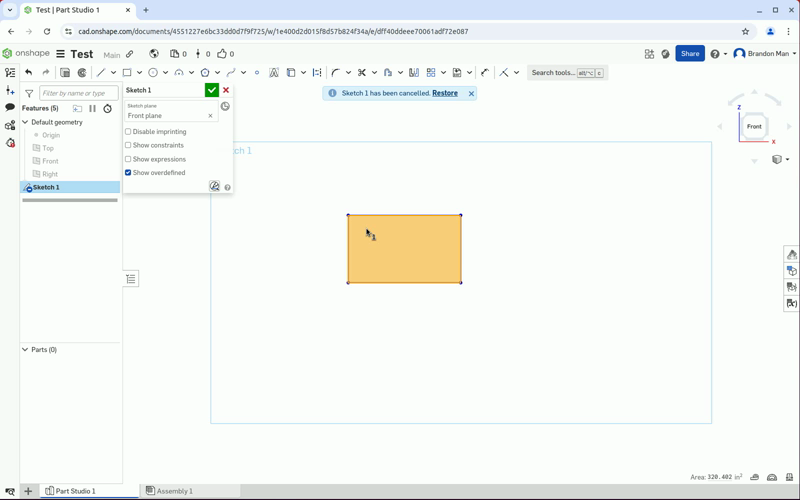
mouse_move(73, 352)
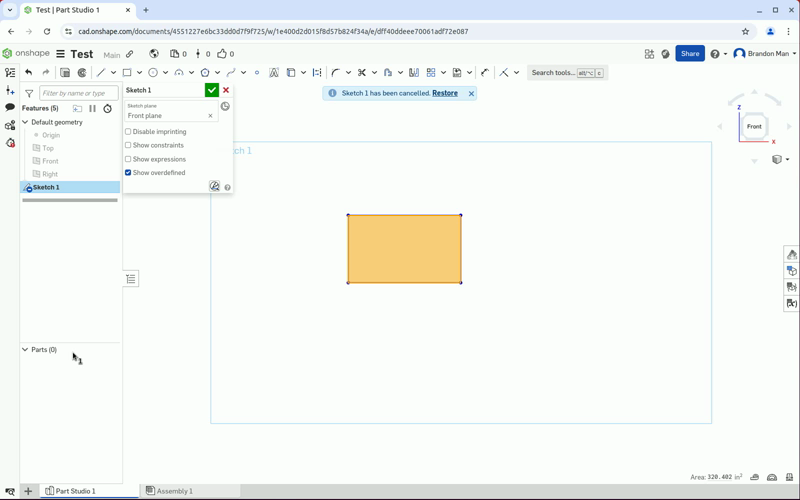
key(shift+y)
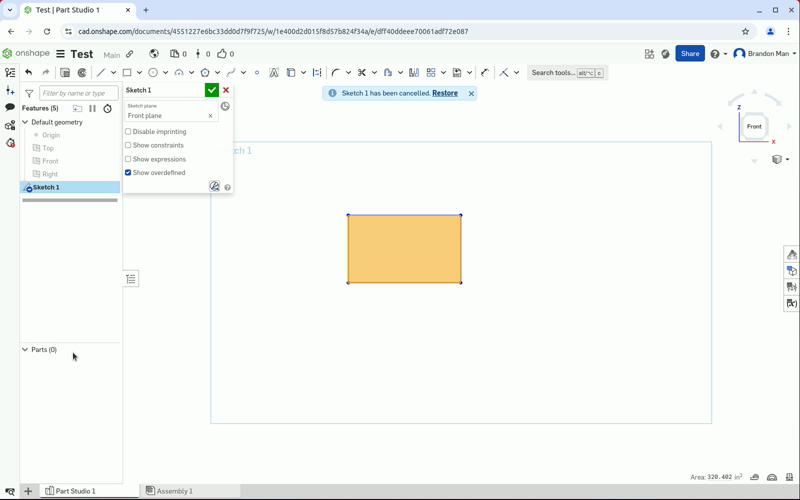
key(shift+e)
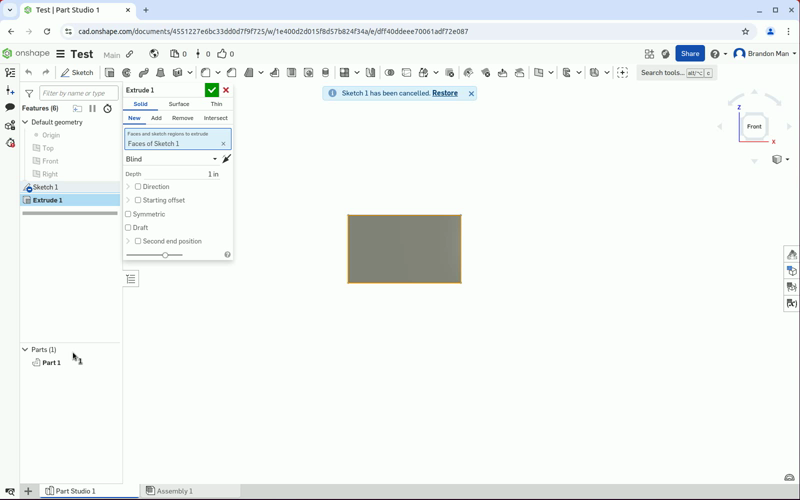
mouse_move(143, 106)
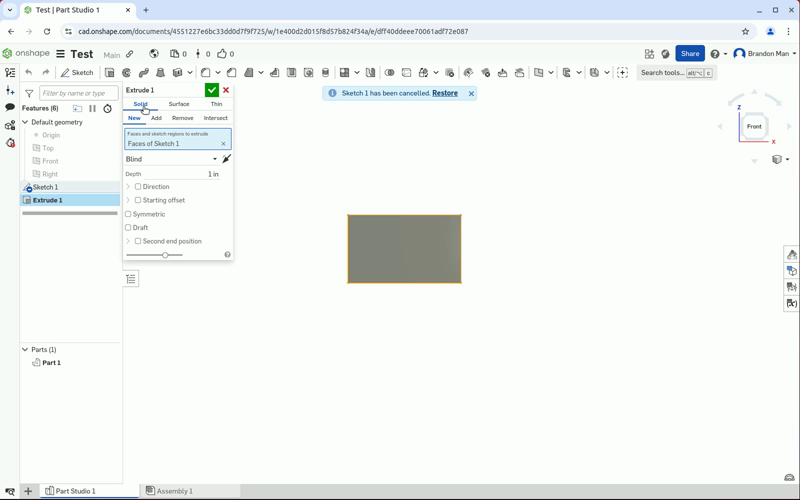
click(143, 106)
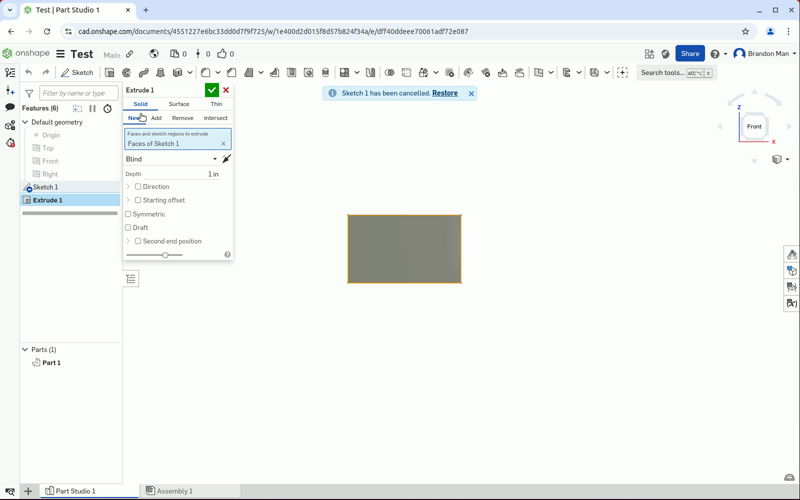
mouse_move(137, 120)
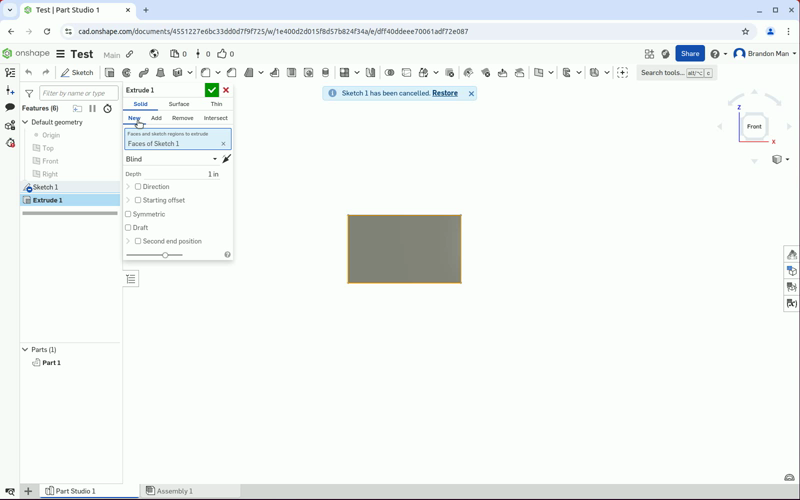
click(137, 120)
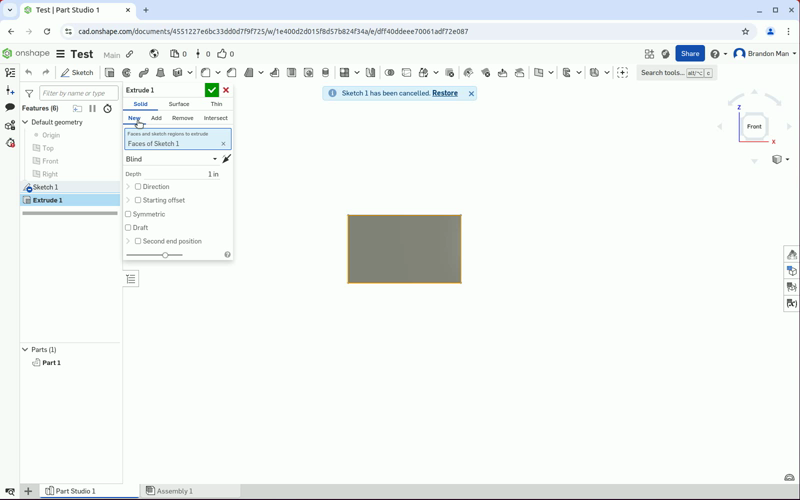
key(tab, 4)
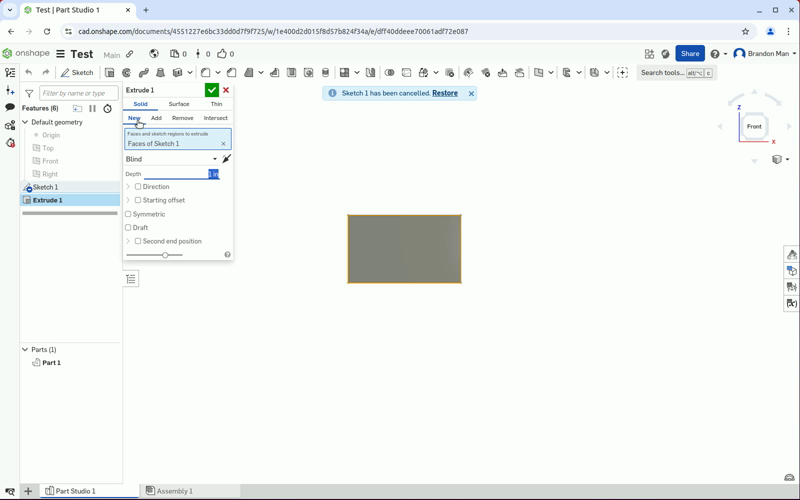
text(4.574)
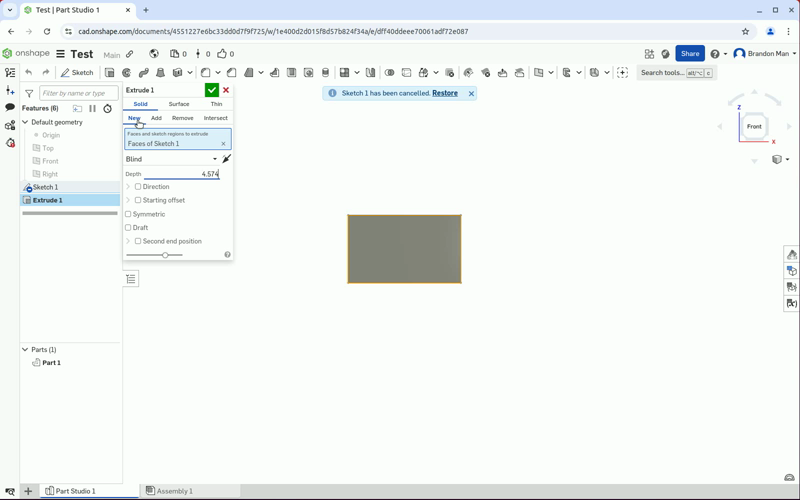
key(enter)
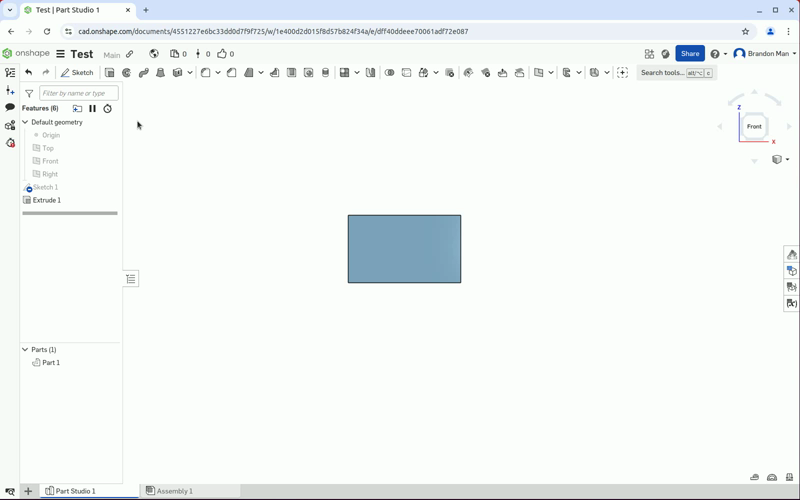
key(shift+h)
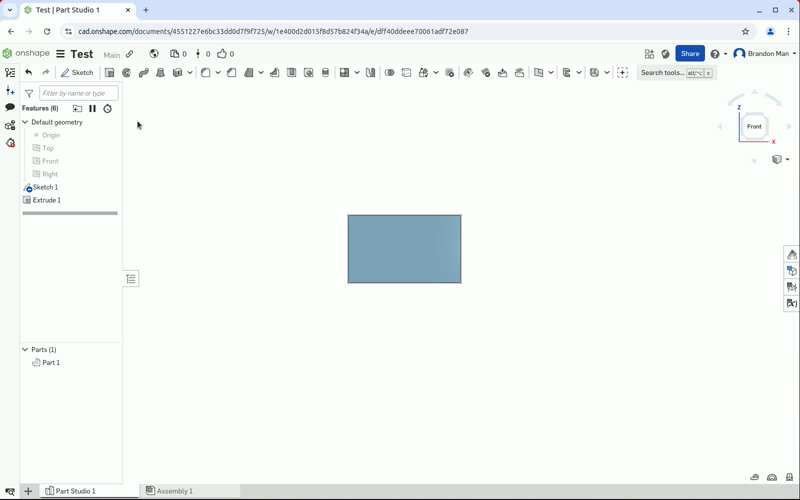
key(shift+h)
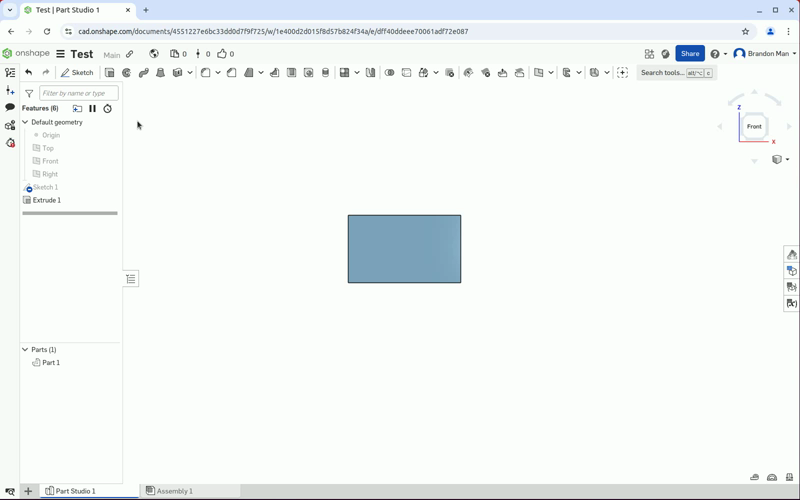
mouse_move(73, 189)
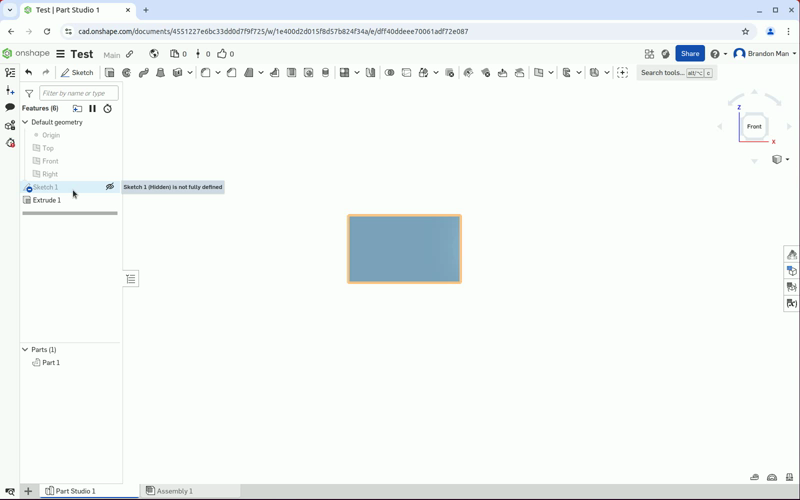
click(73, 189)
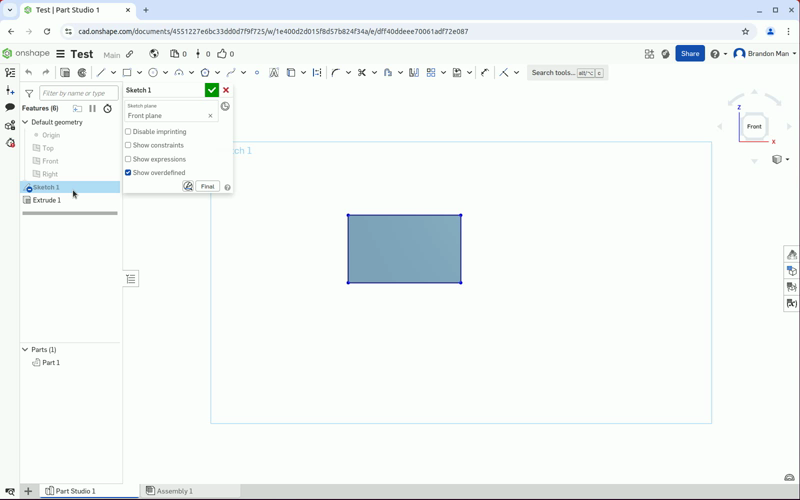
mouse_move(229, 92)
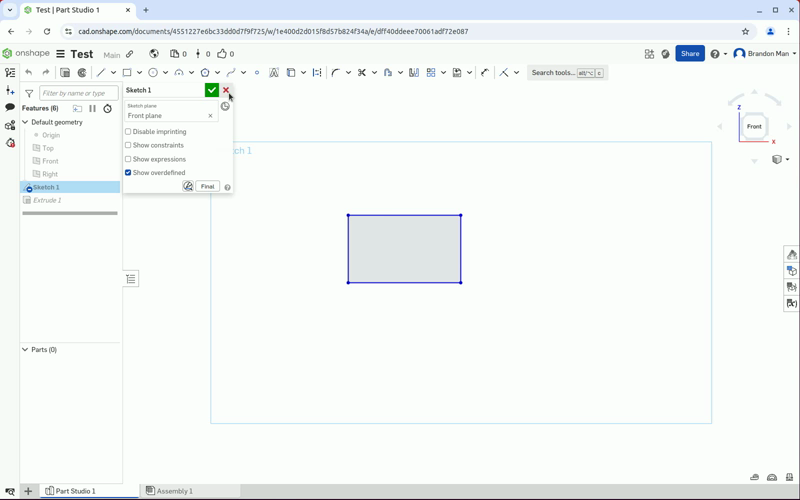
click(229, 92)
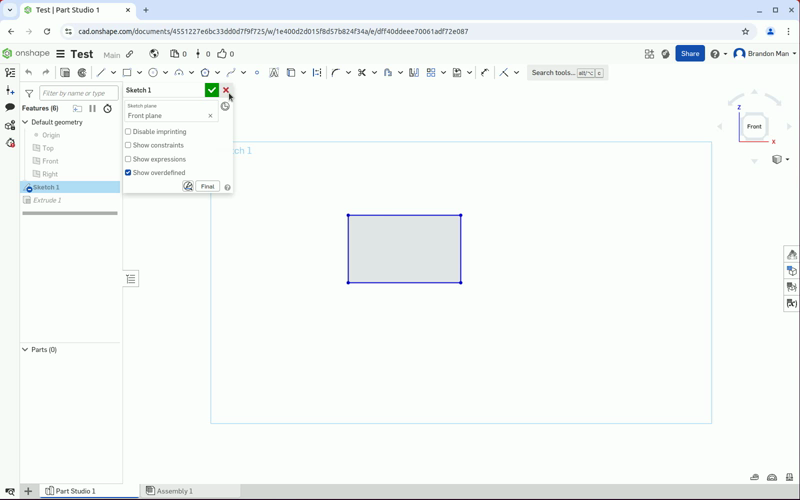
key(shift+s)
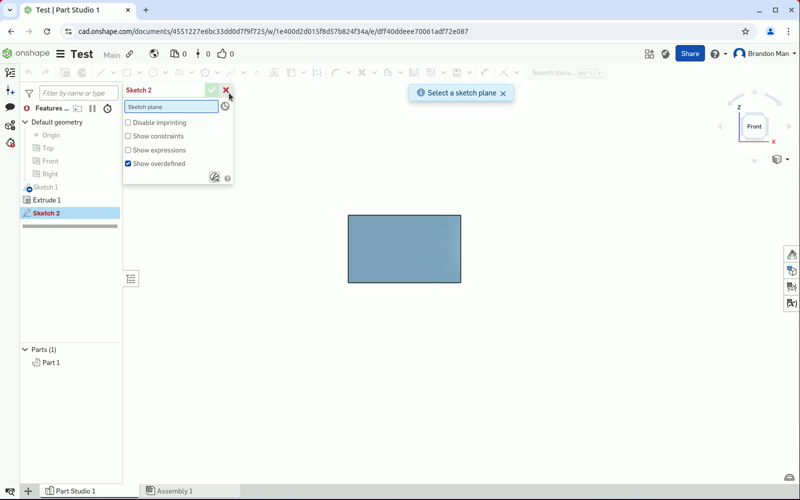
mouse_move(73, 163)
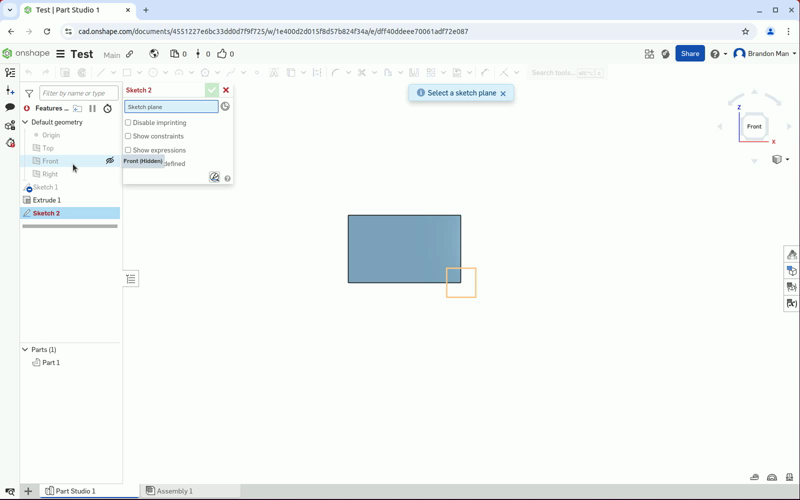
click(73, 163)
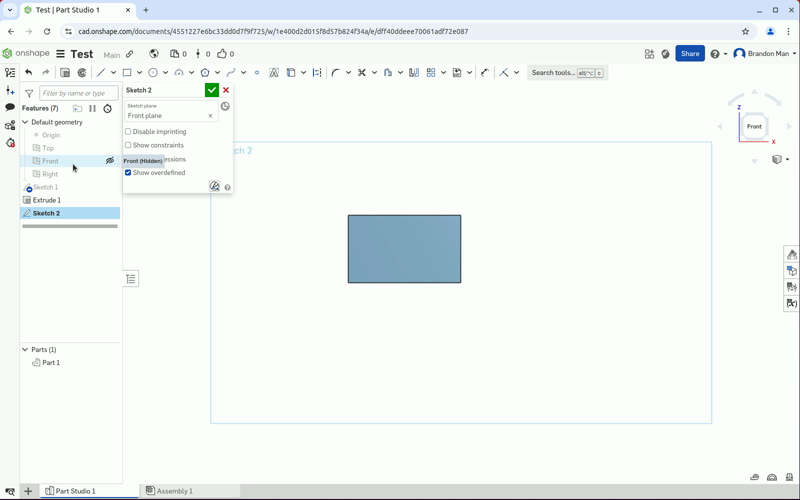
mouse_move(73, 352)
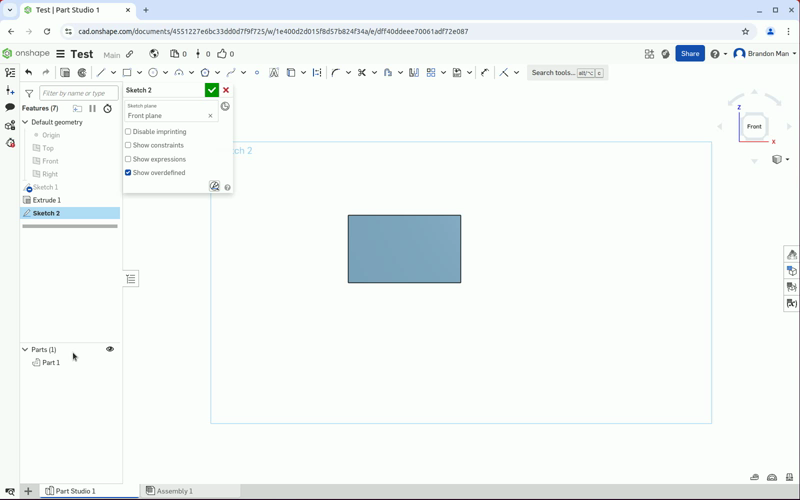
key(y)
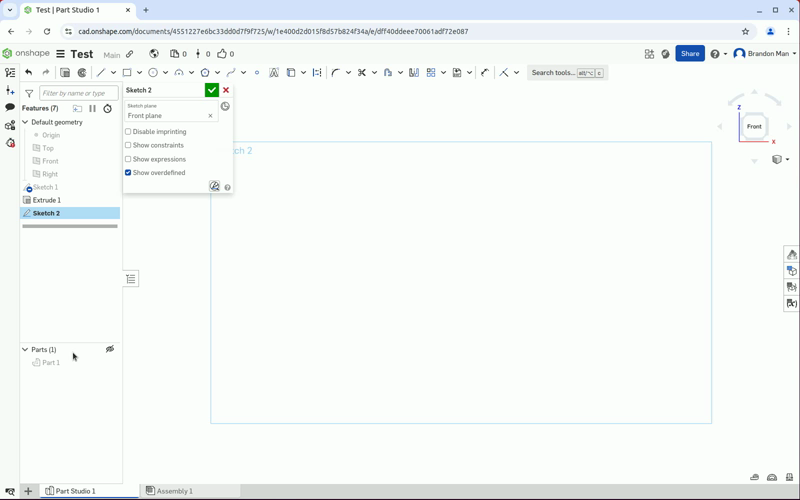
key(c)
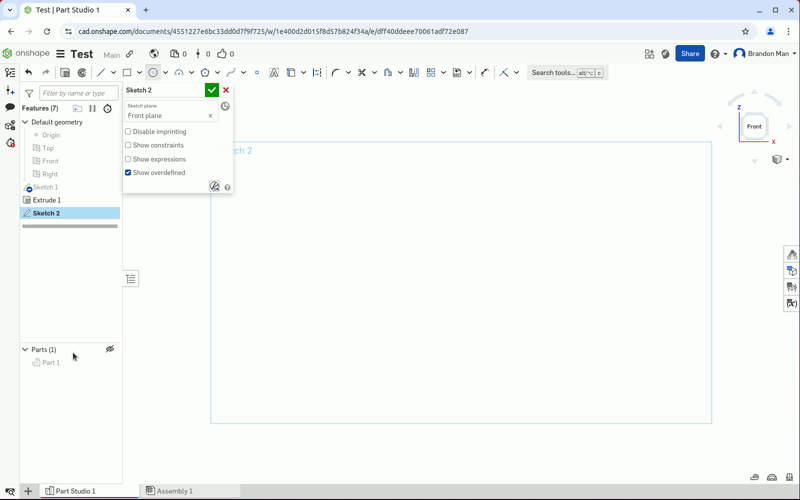
key_down(shift)
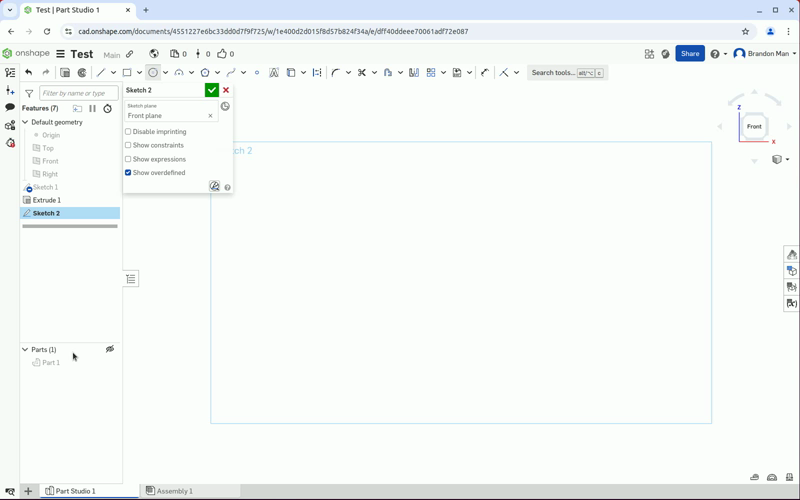
mouse_move(428, 249)
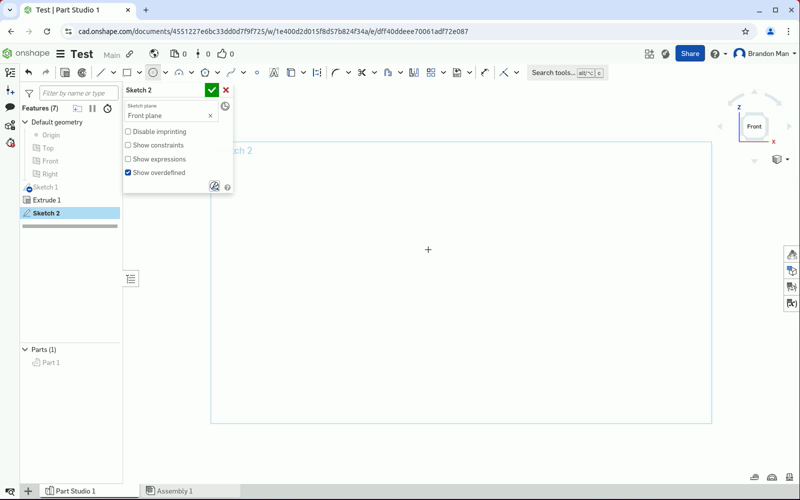
click(428, 249)
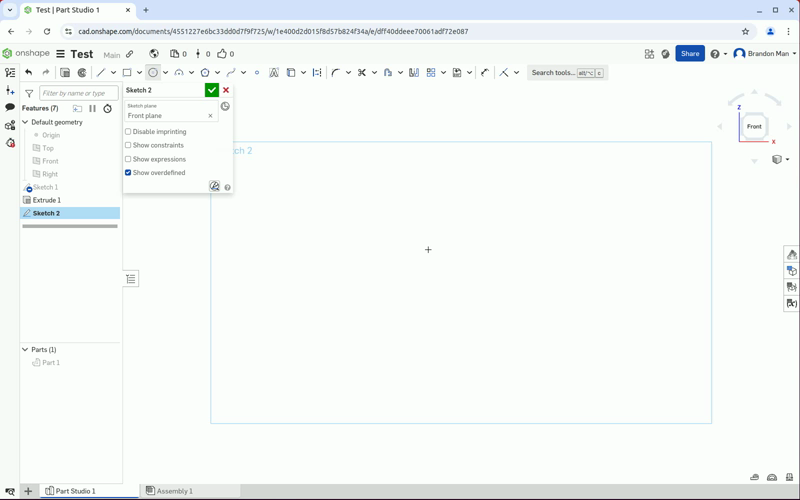
key_up(shift)
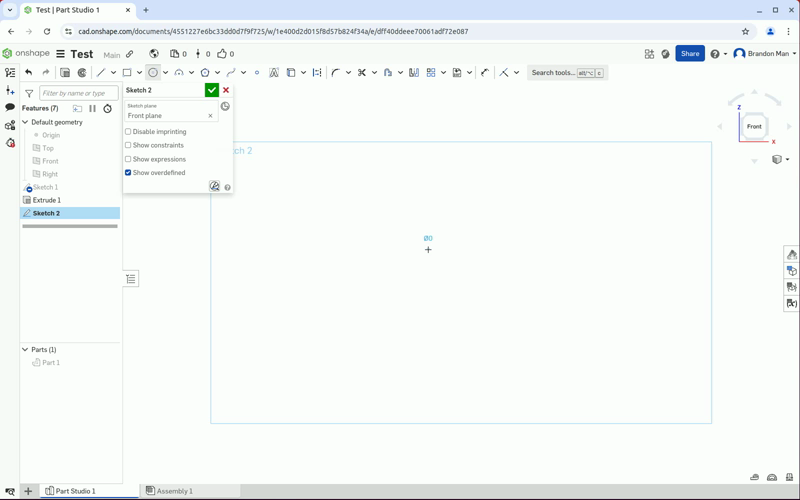
mouse_move(439, 249)
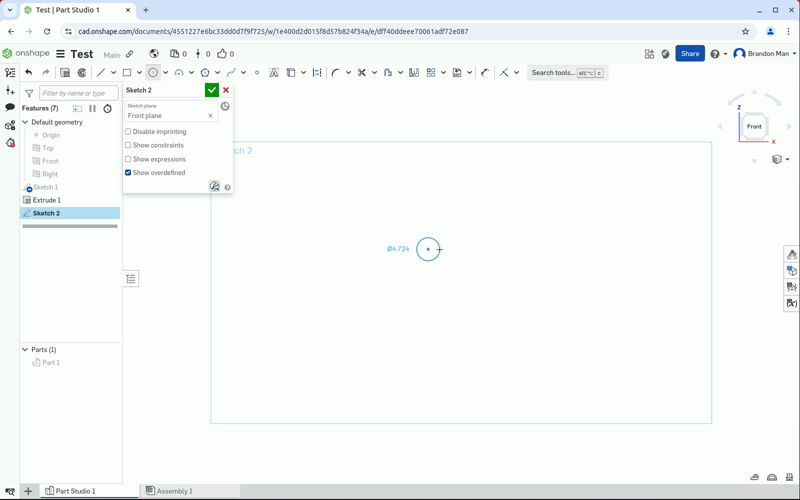
click(439, 249)
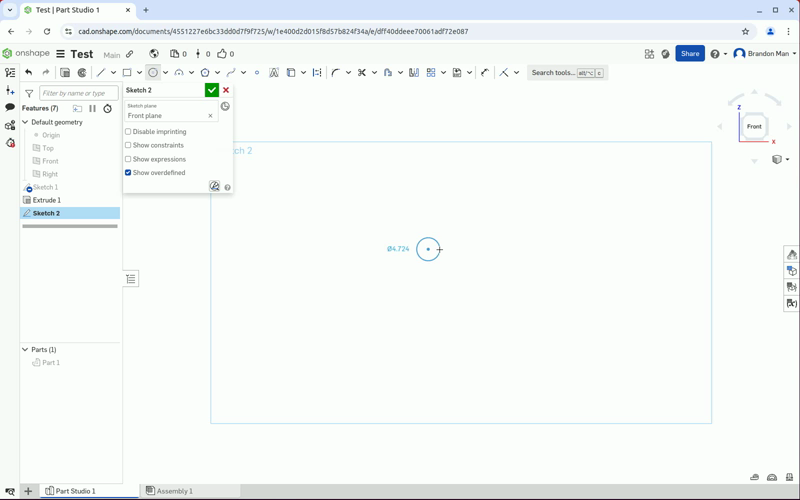
key(esc)
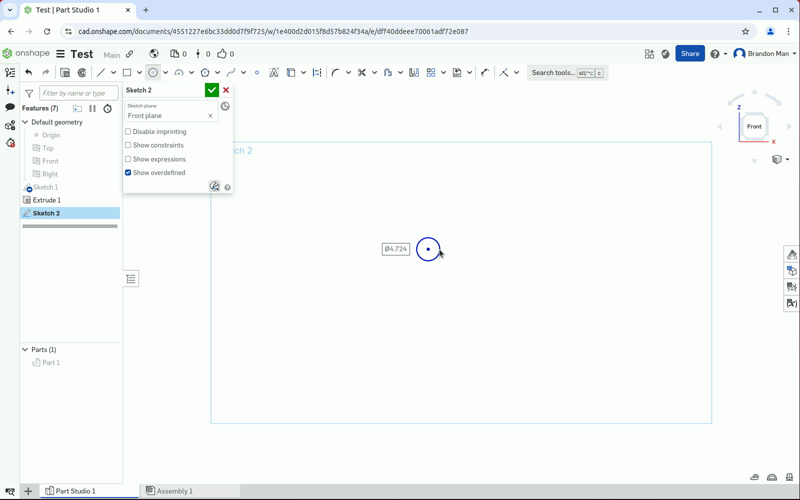
mouse_move(426, 249)
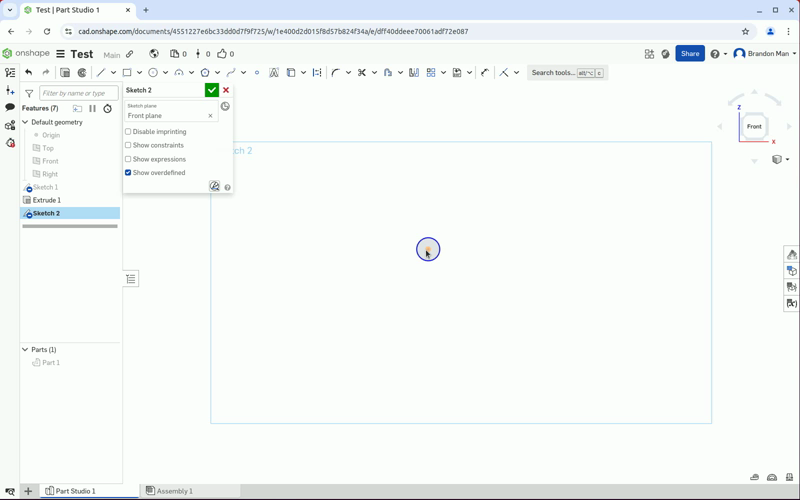
scroll(6)
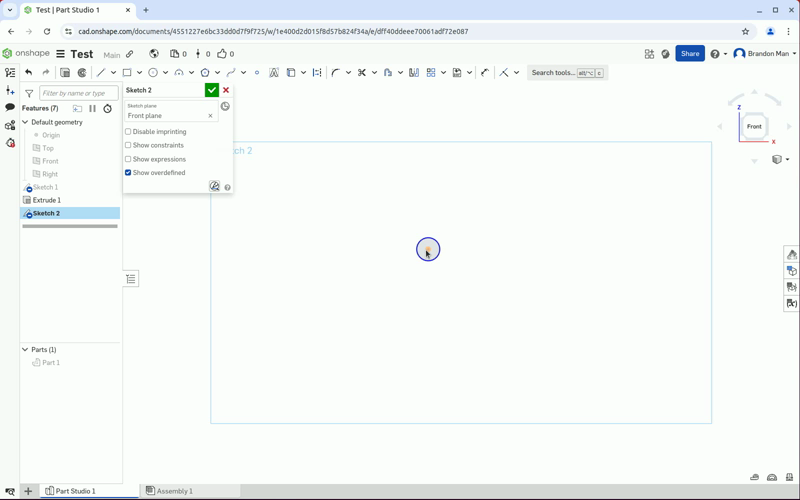
scroll(6)
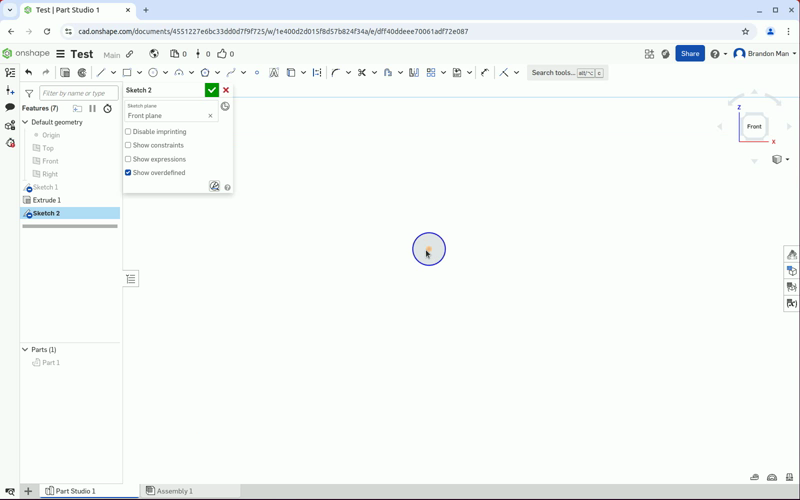
scroll(6)
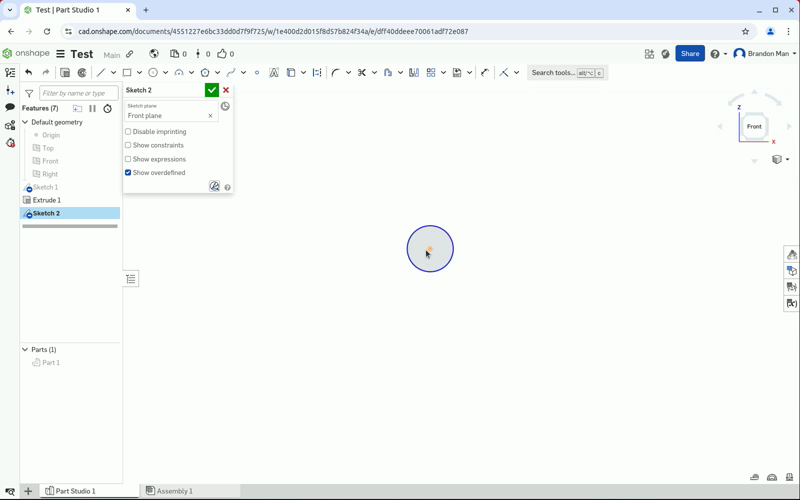
scroll(6)
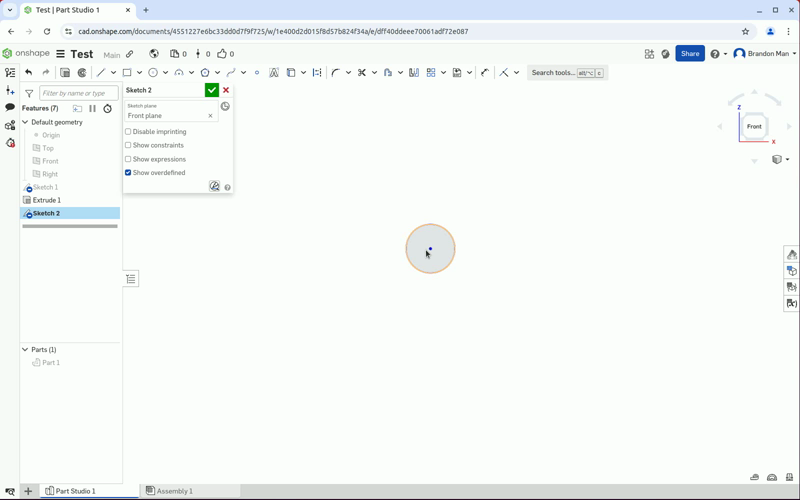
scroll(6)
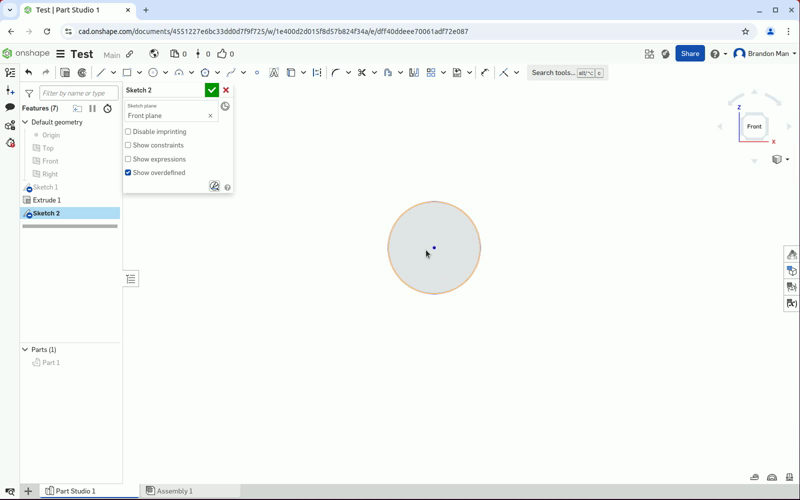
scroll(6)
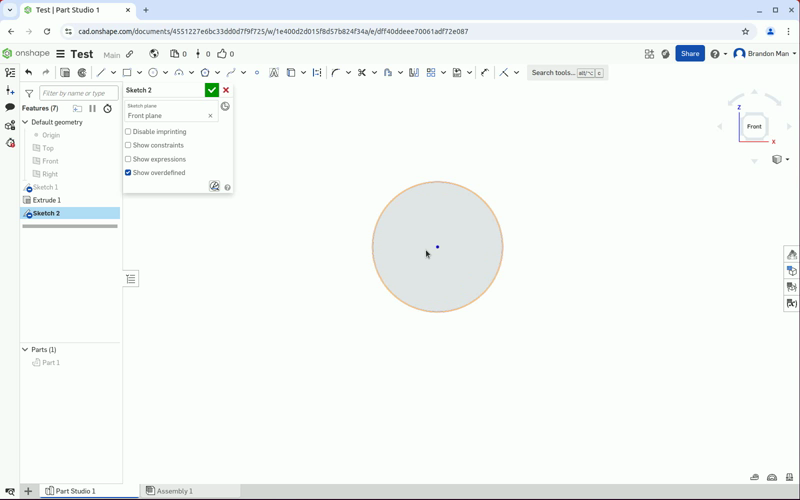
scroll(6)
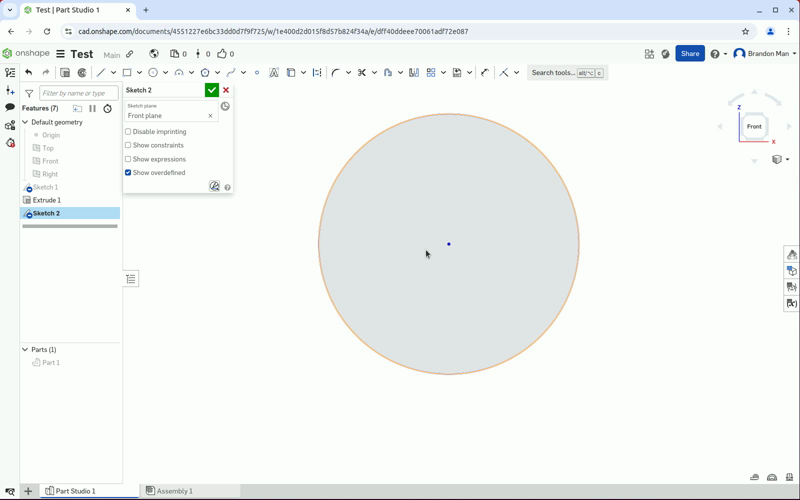
click(426, 249)
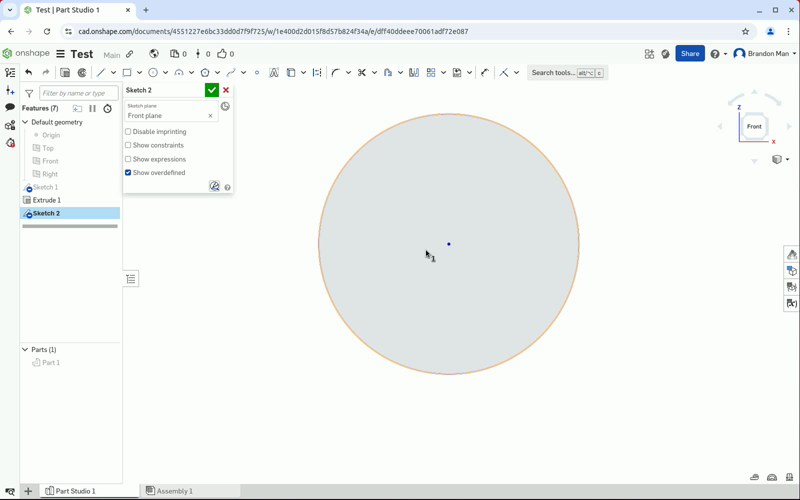
scroll(-6)
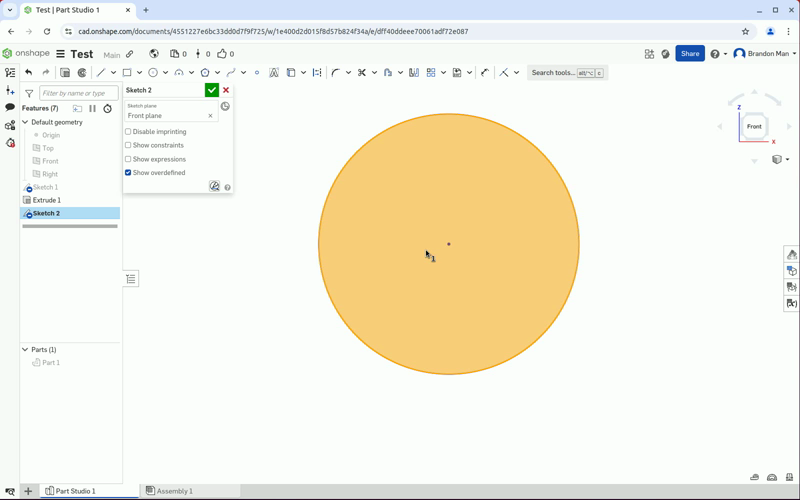
scroll(-6)
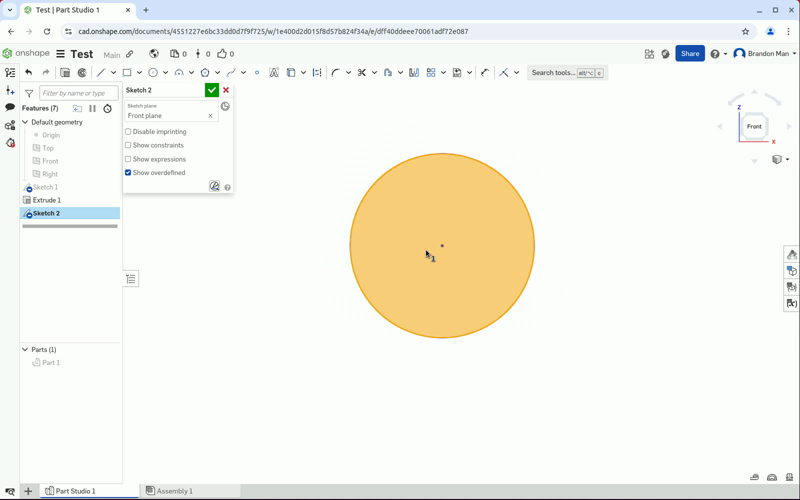
scroll(-6)
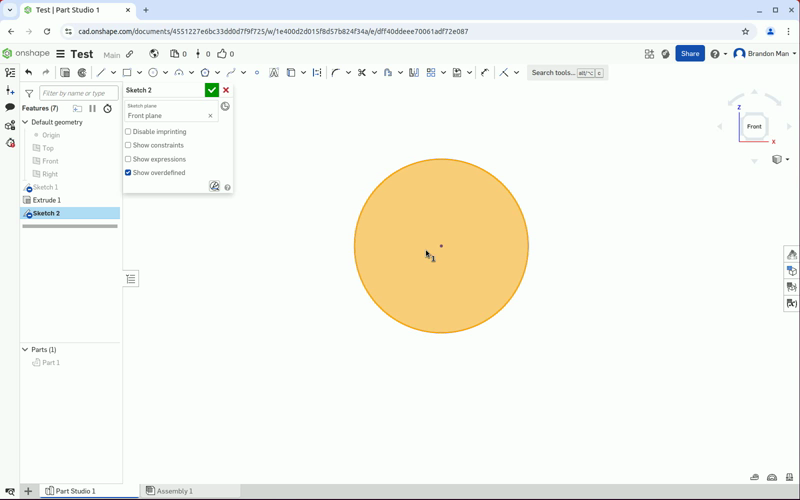
scroll(-6)
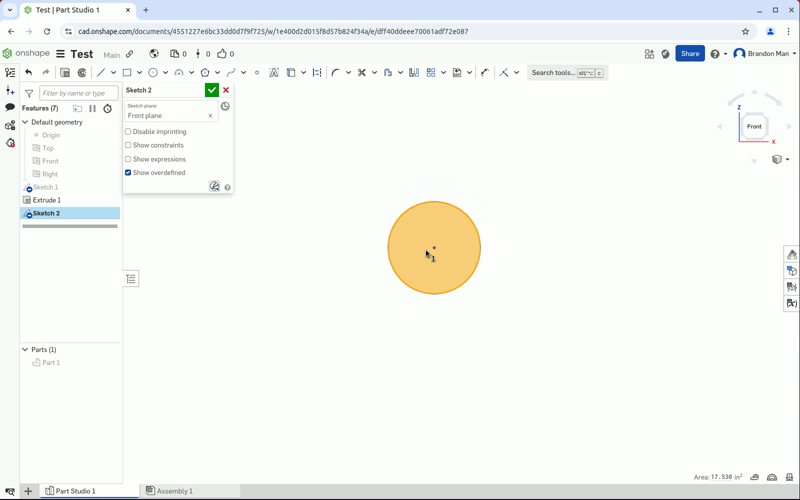
scroll(-6)
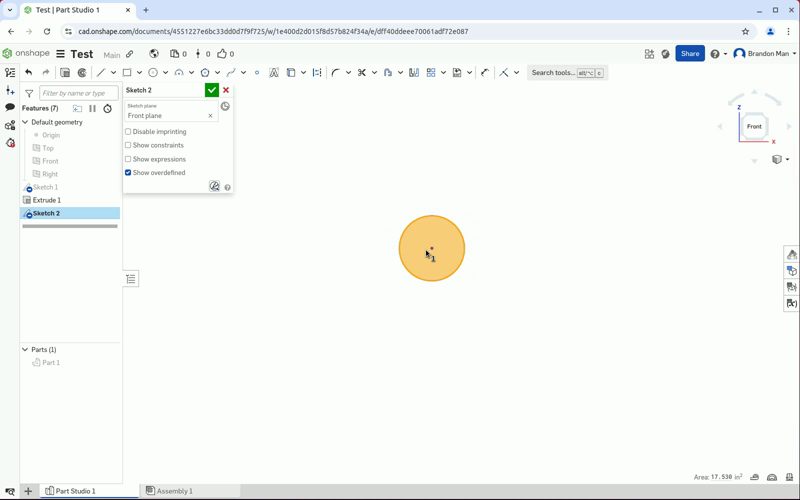
scroll(-6)
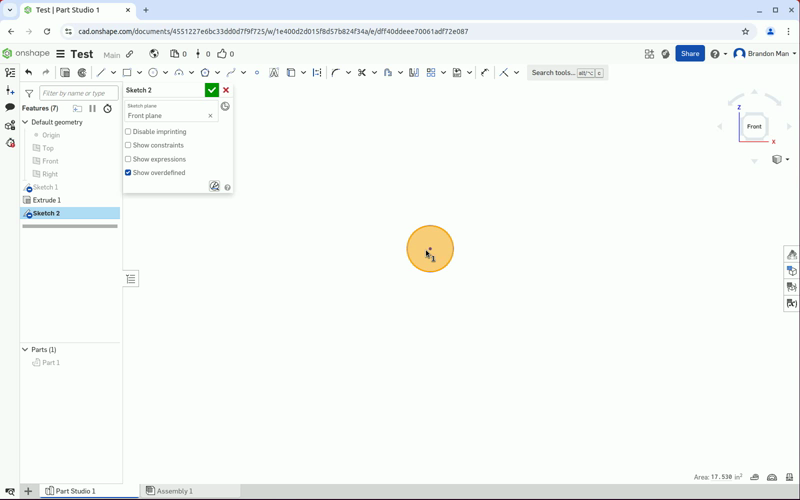
scroll(-6)
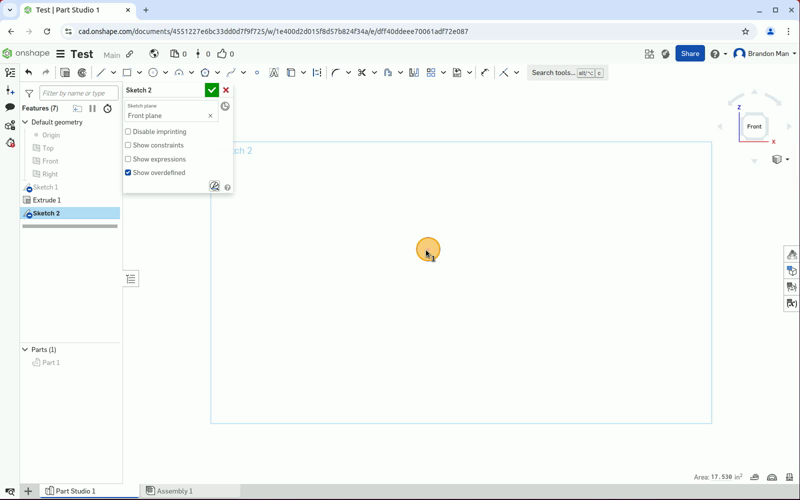
mouse_move(73, 352)
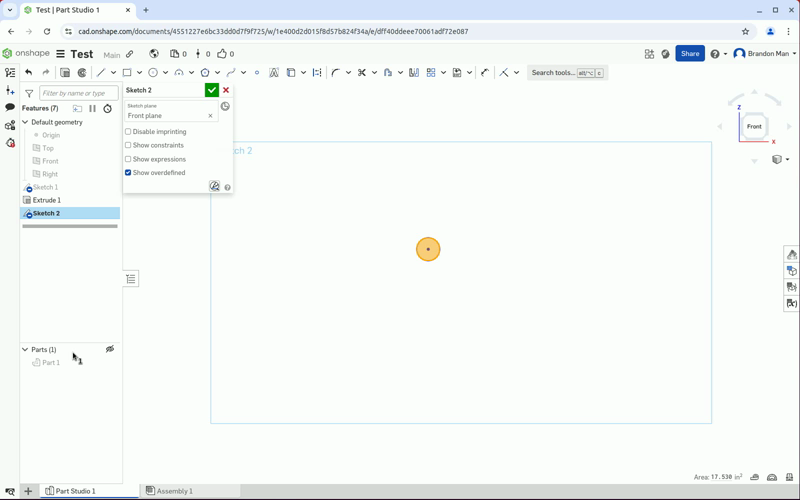
key(shift+y)
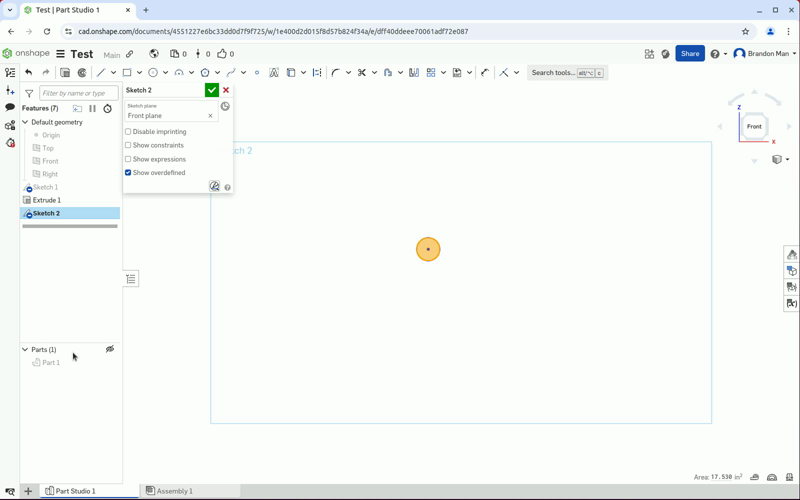
key(shift+e)
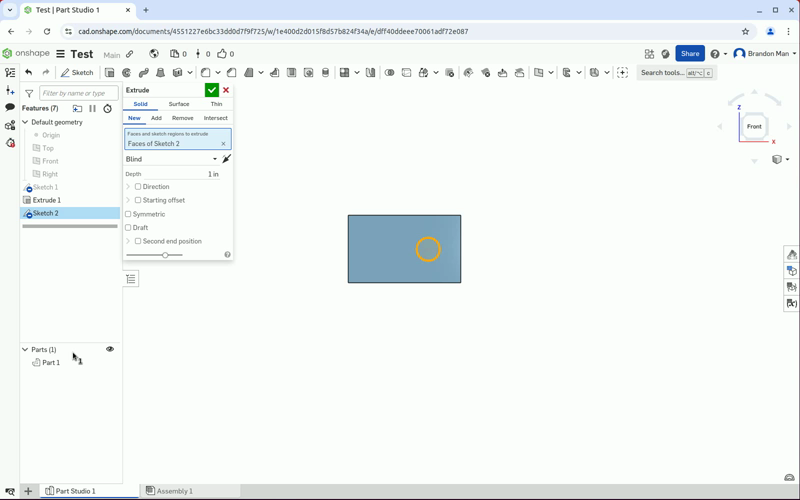
mouse_move(143, 106)
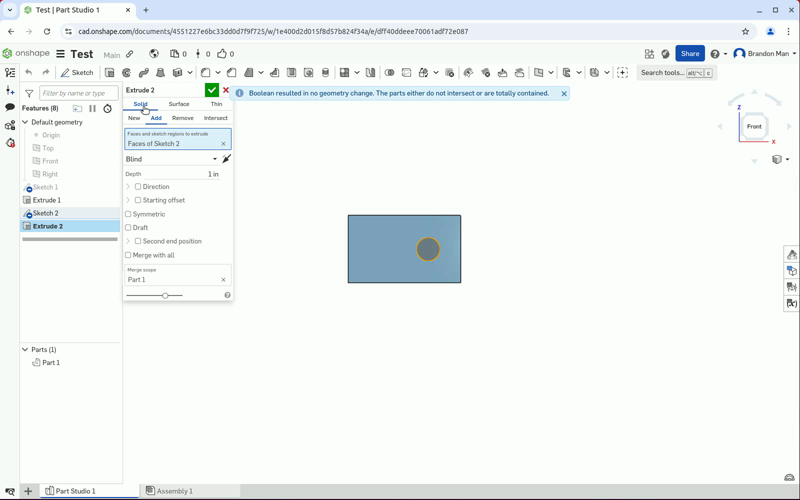
click(143, 106)
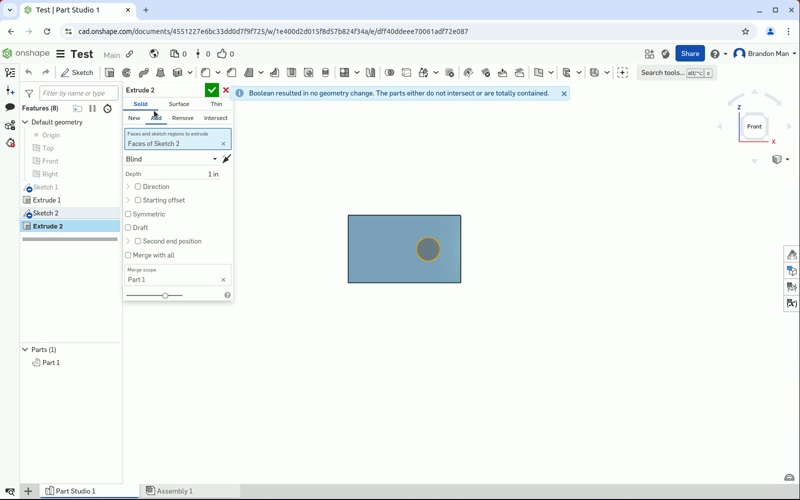
mouse_move(186, 120)
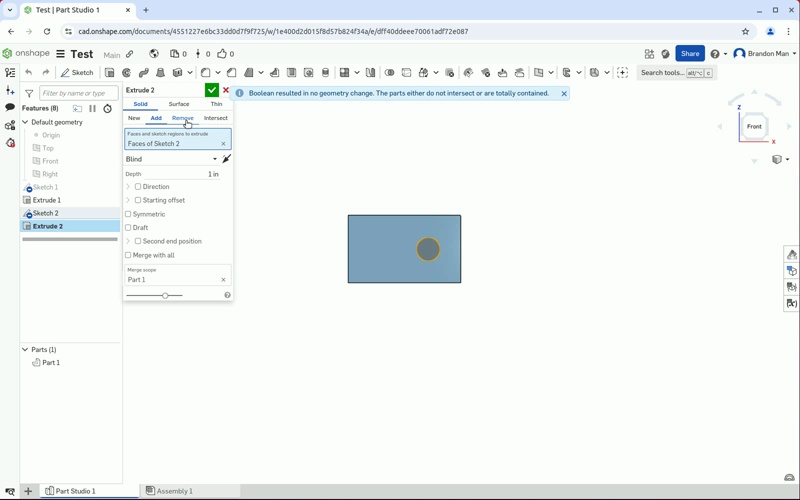
click(186, 120)
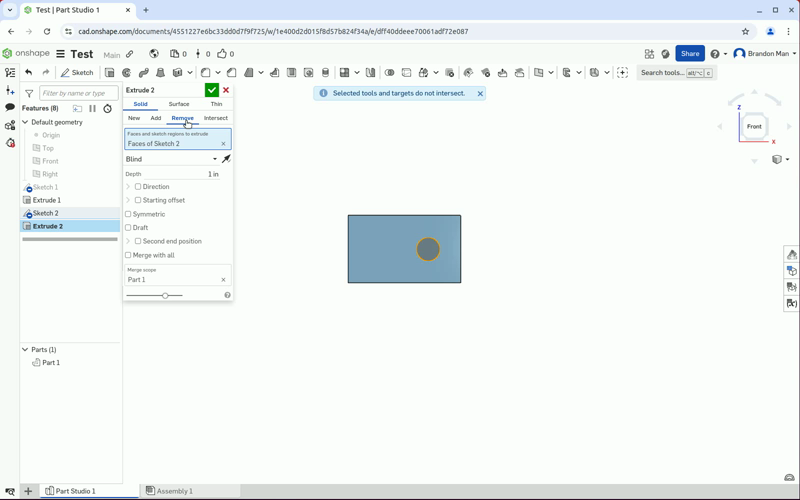
key(tab, 4)
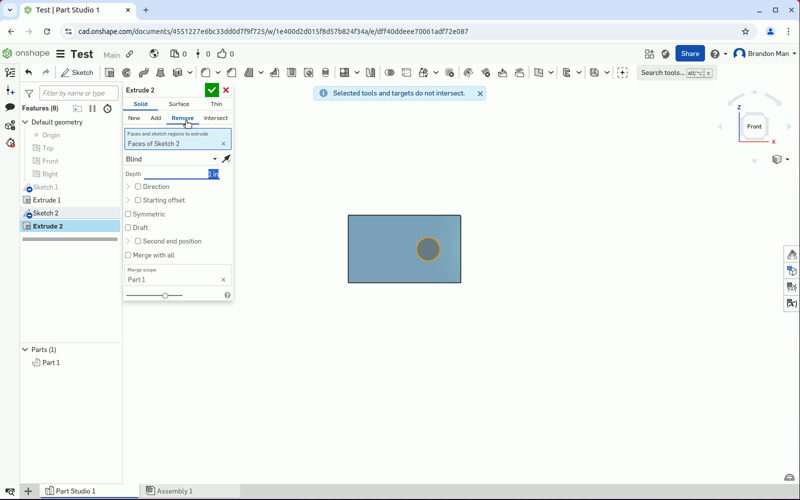
text(-7.462)
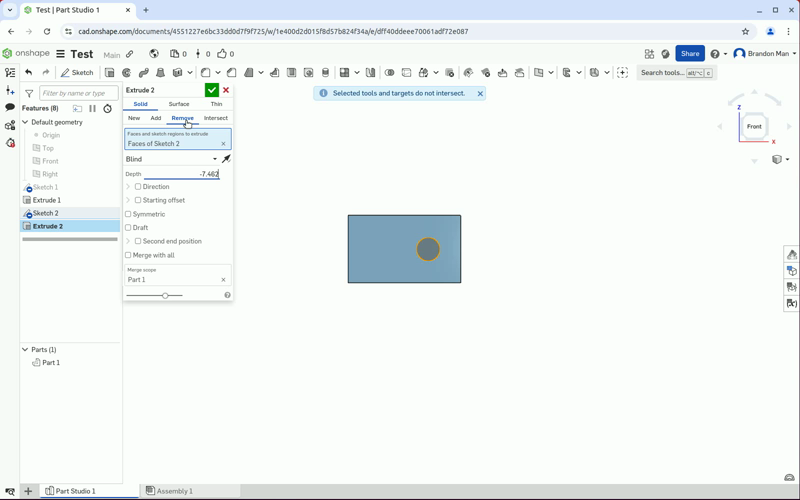
key(tab, 6)
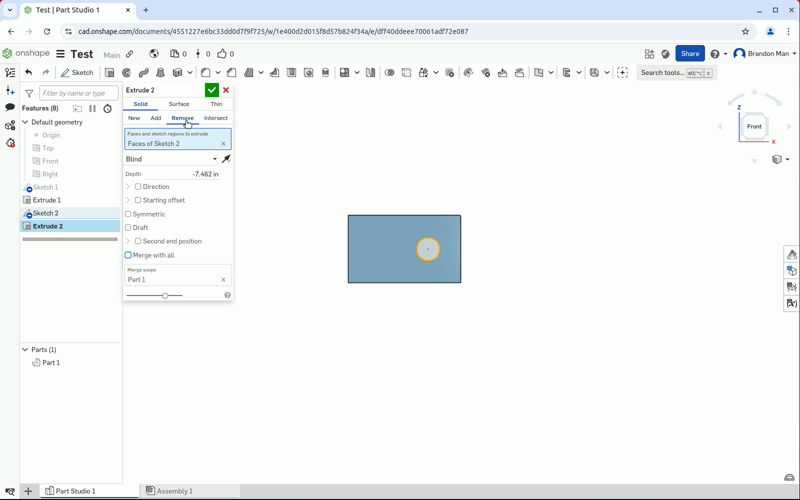
key(space)
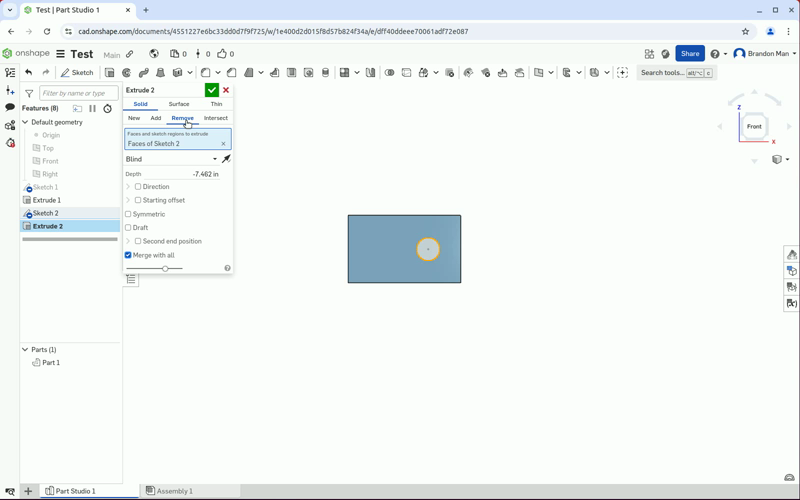
key(enter)
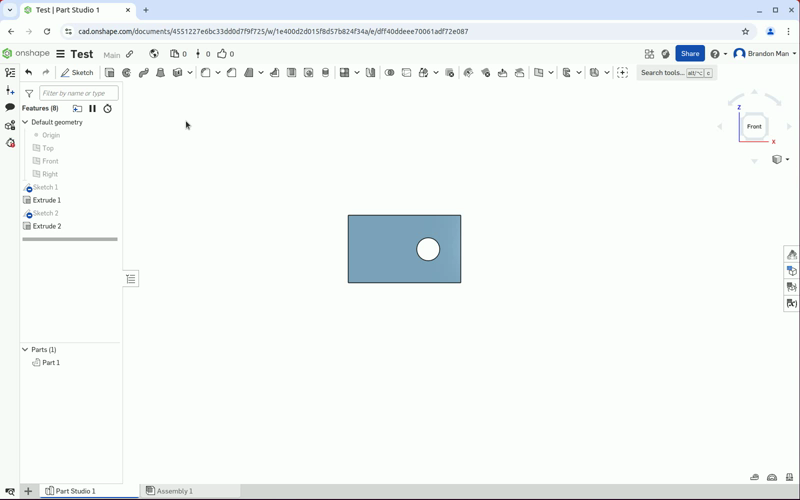
key(shift+h)
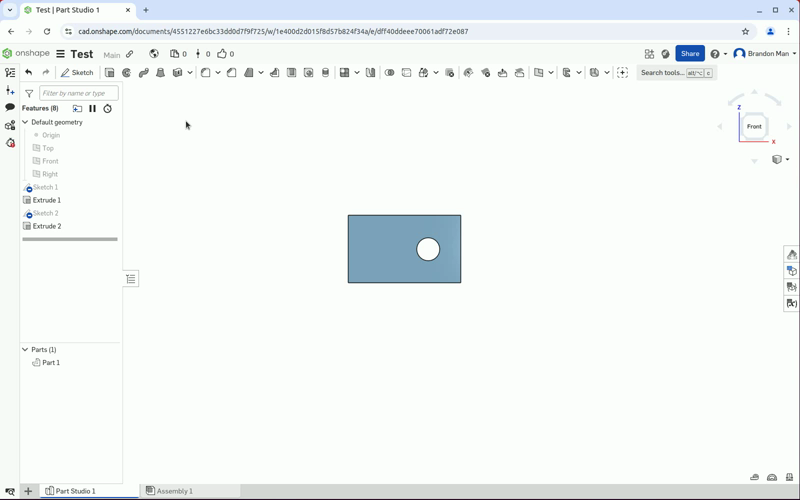
key(shift+h)
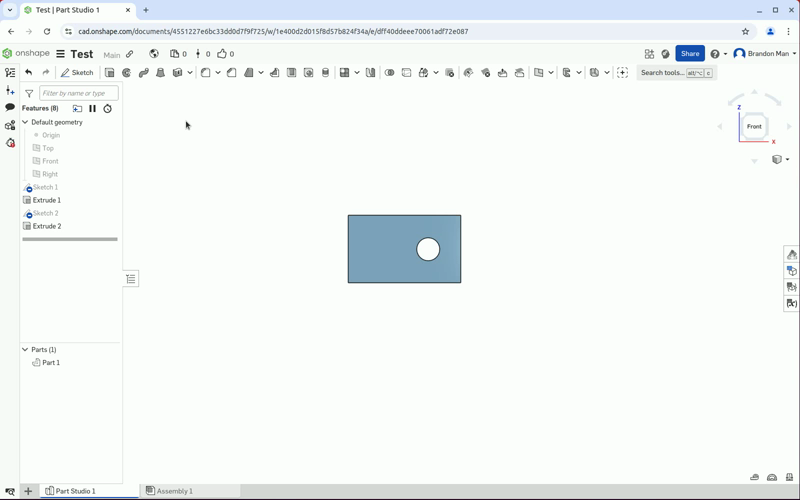
mouse_move(73, 189)
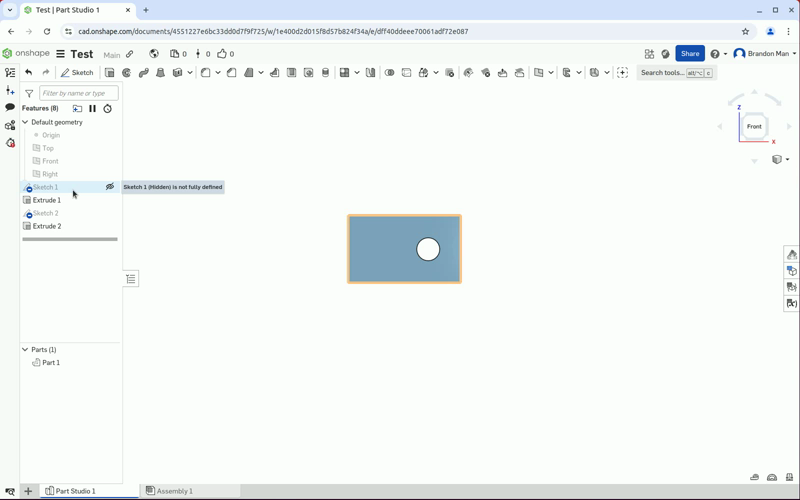
click(73, 189)
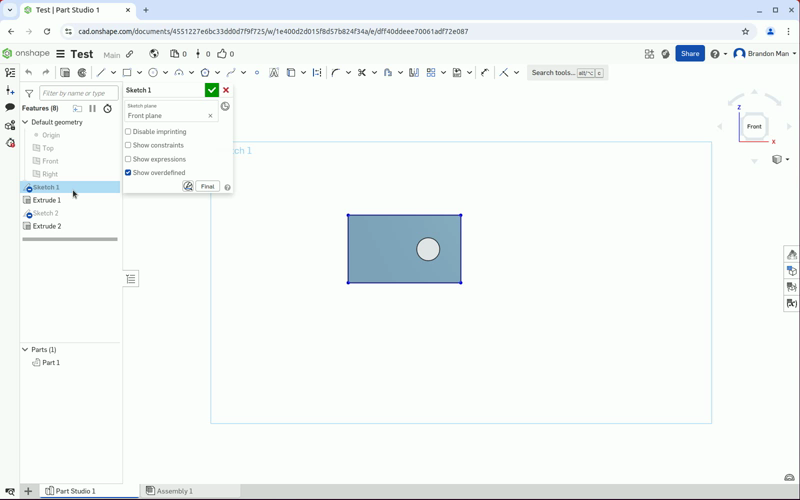
mouse_move(229, 92)
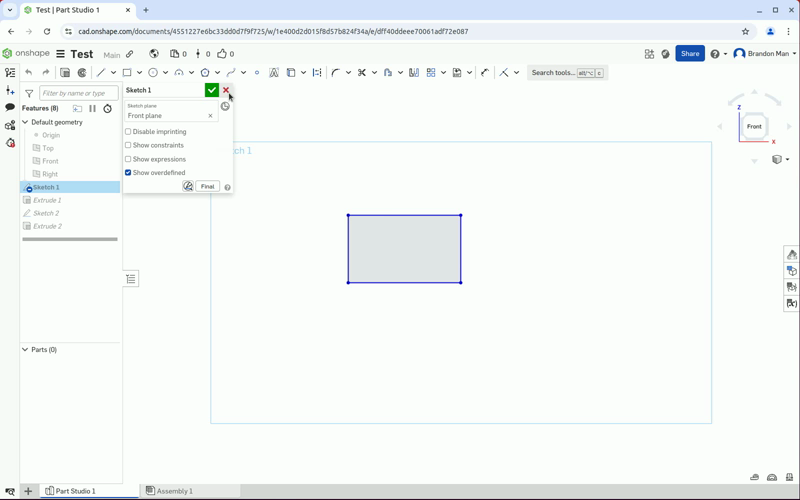
click(229, 92)
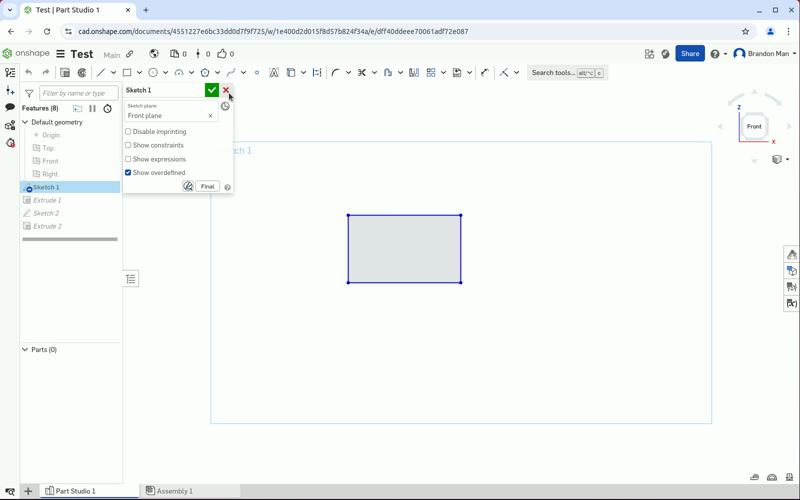
key(shift+s)
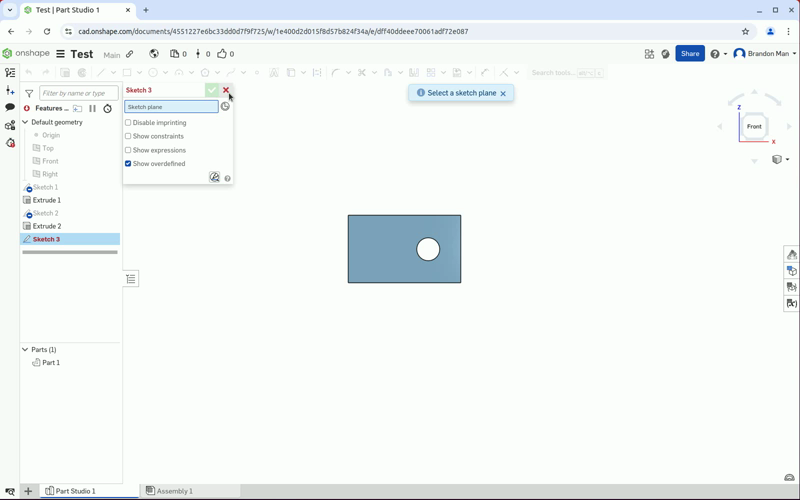
mouse_move(73, 163)
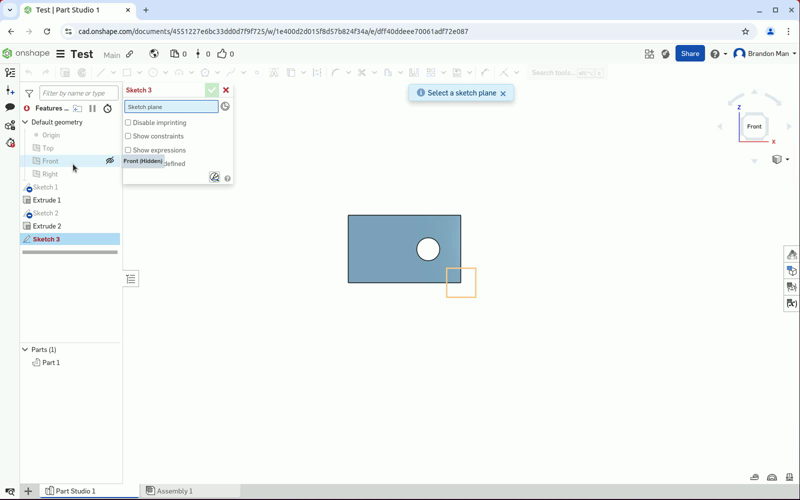
click(73, 163)
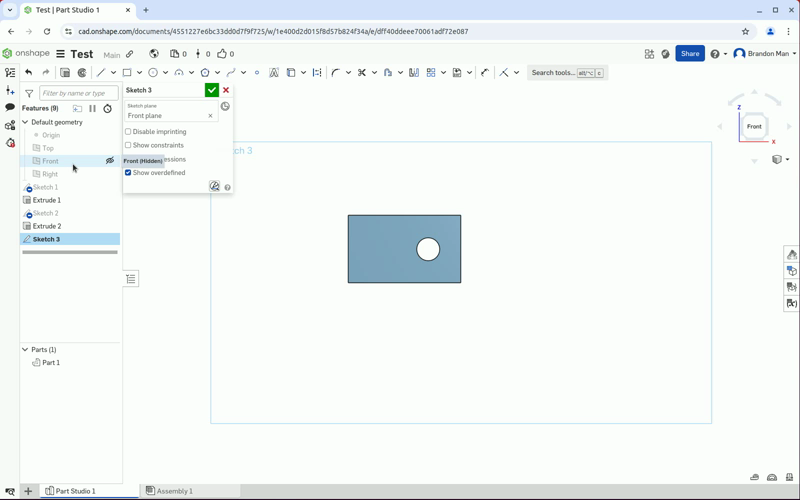
mouse_move(73, 352)
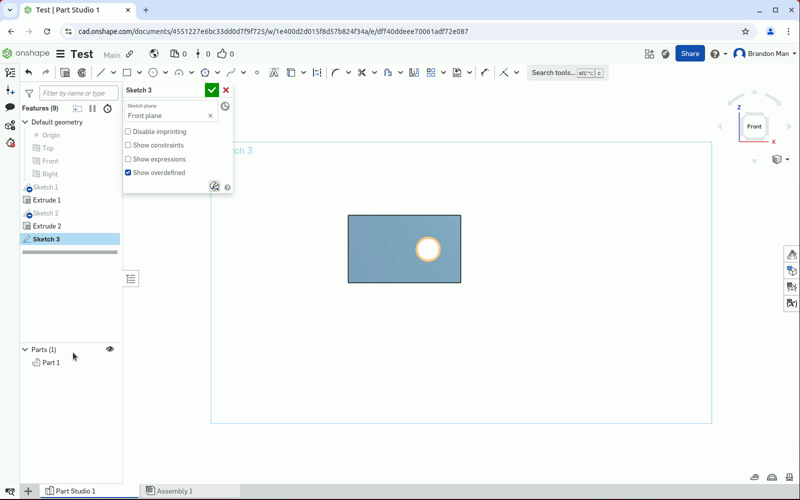
key(y)
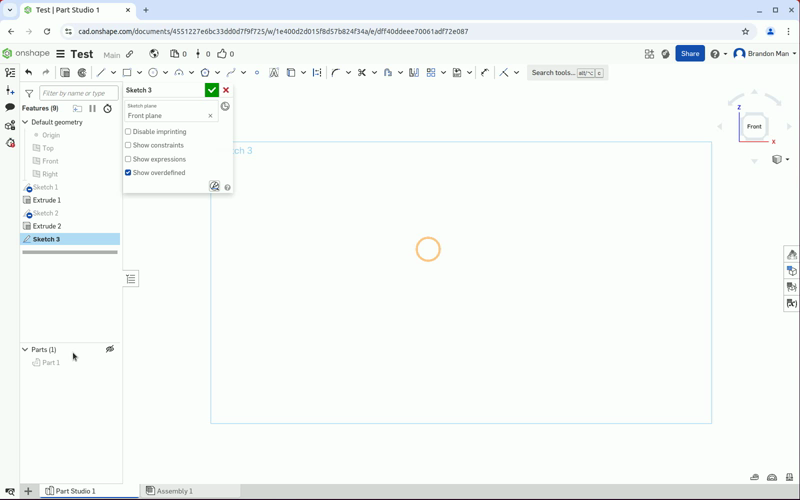
key(l)
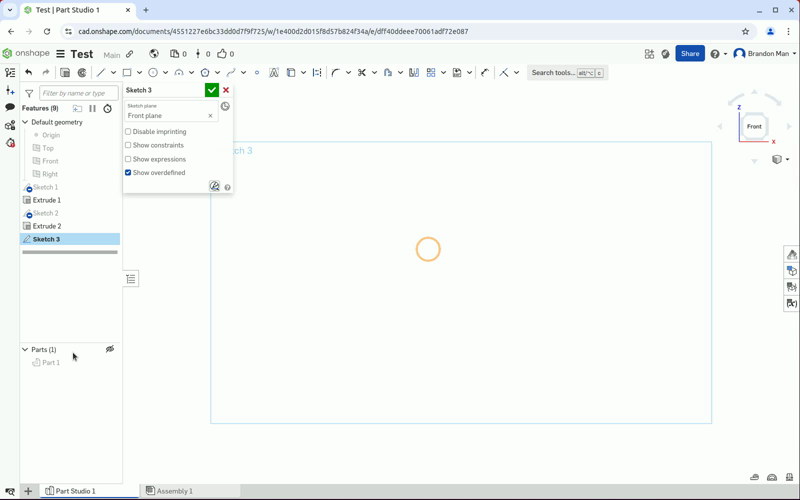
key_down(shift)
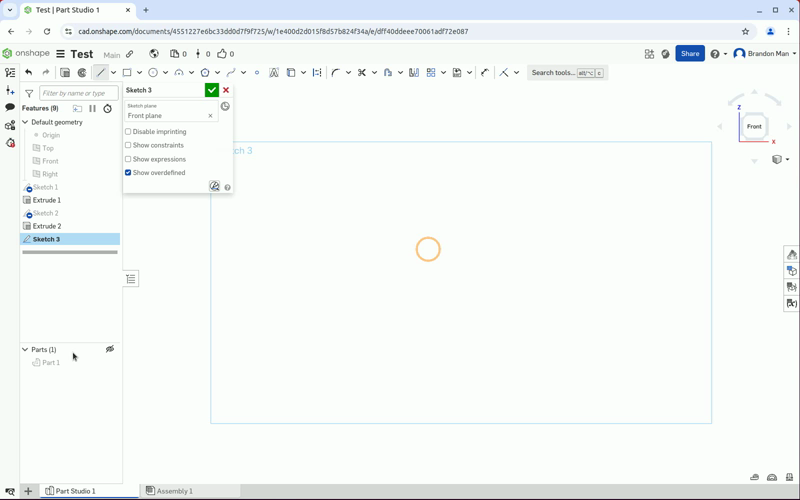
mouse_move(370, 260)
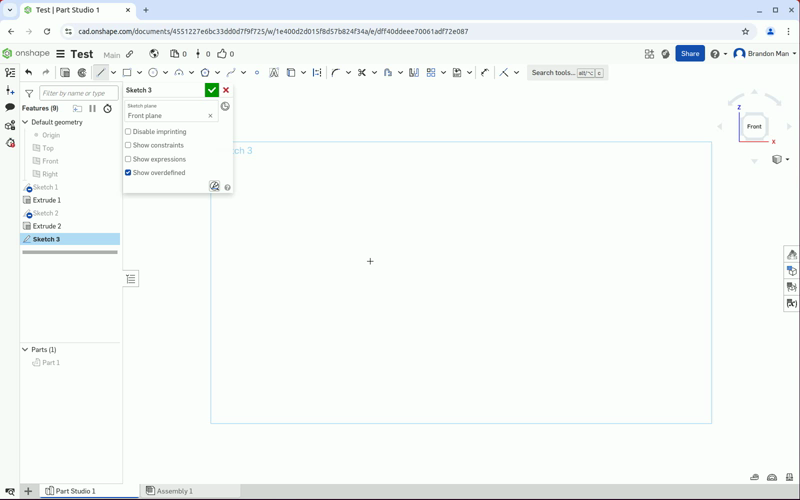
click(370, 260)
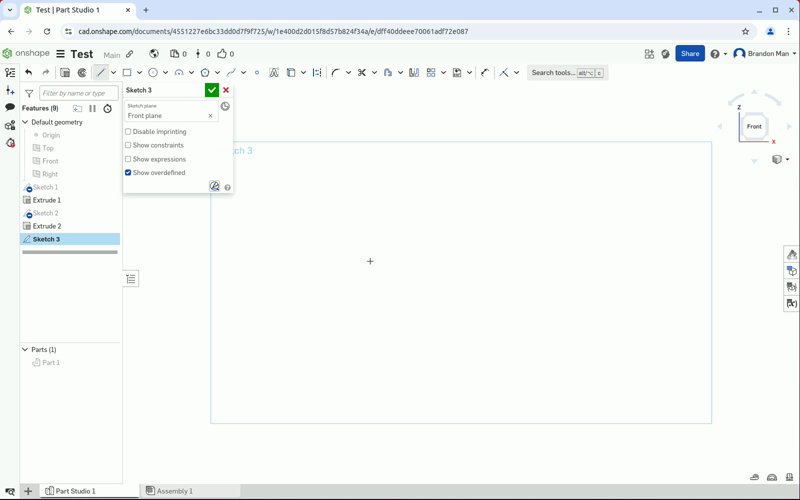
key_up(shift)
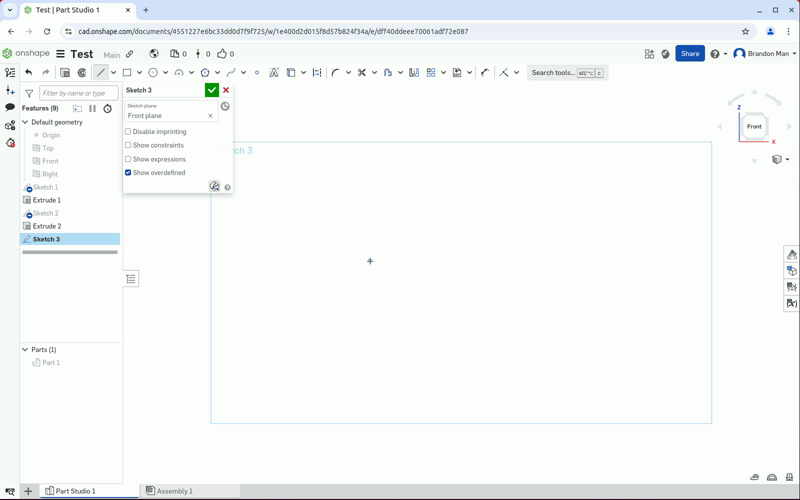
key_down(shift)
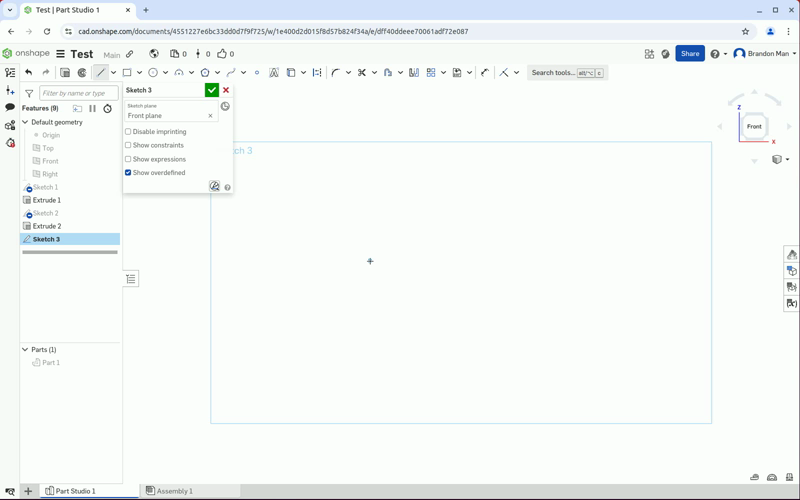
mouse_move(400, 260)
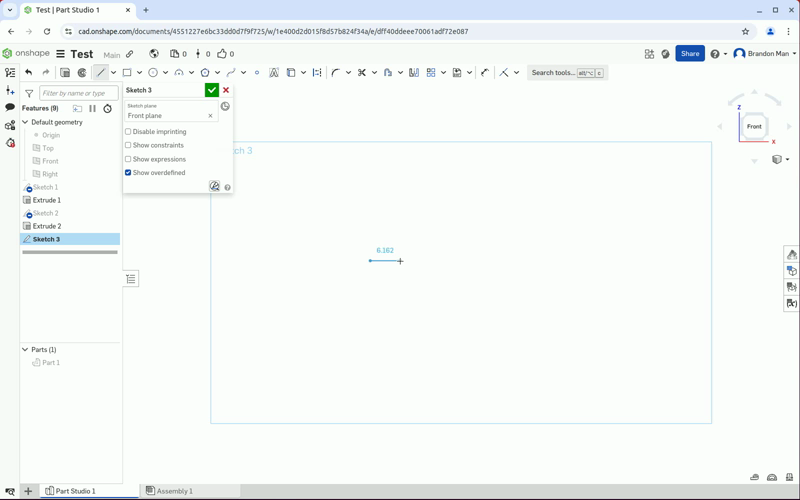
mouse_move(393, 260)
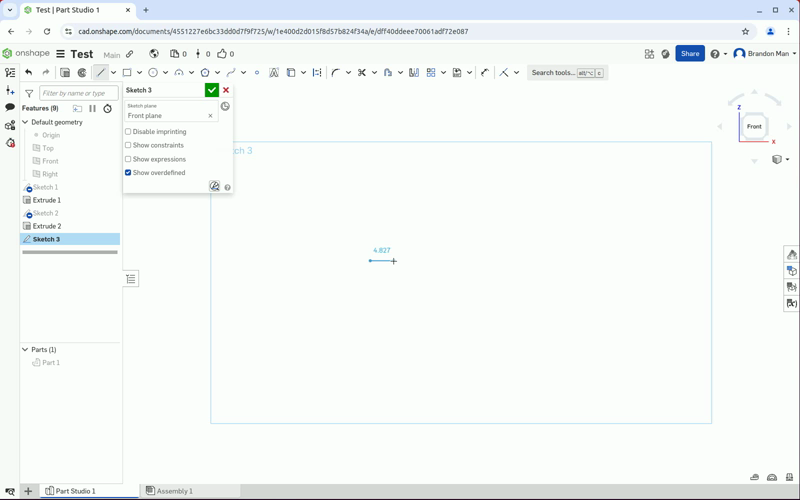
click(393, 260)
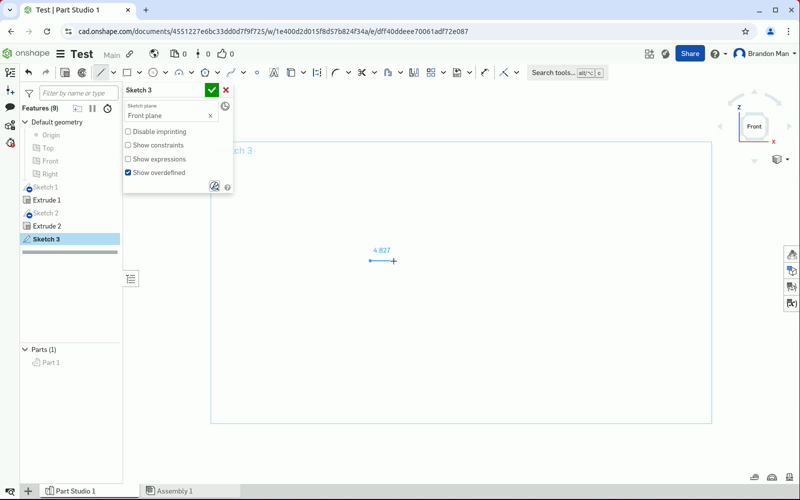
key_up(shift)
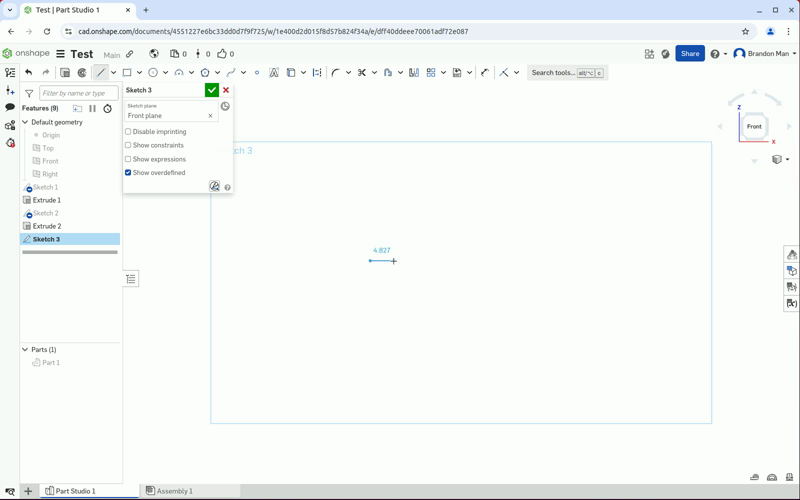
key_down(shift)
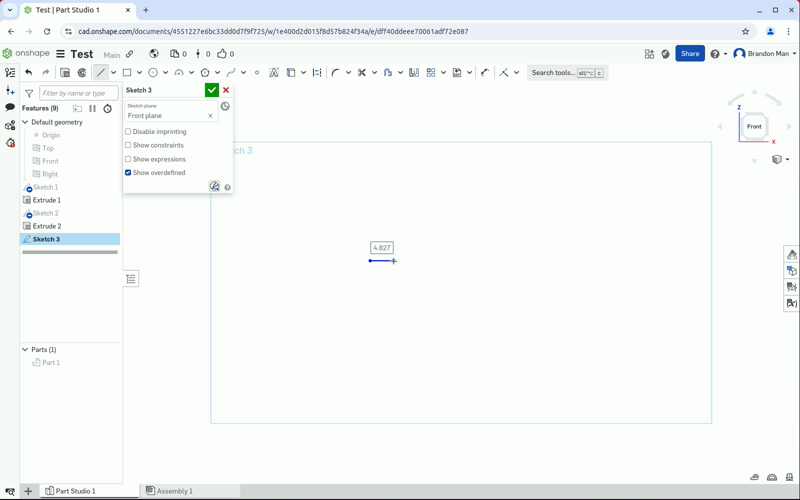
mouse_move(423, 260)
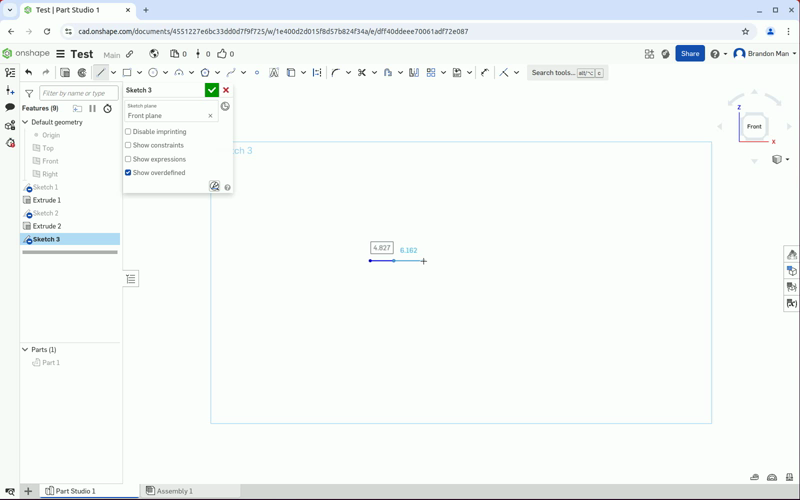
mouse_move(393, 237)
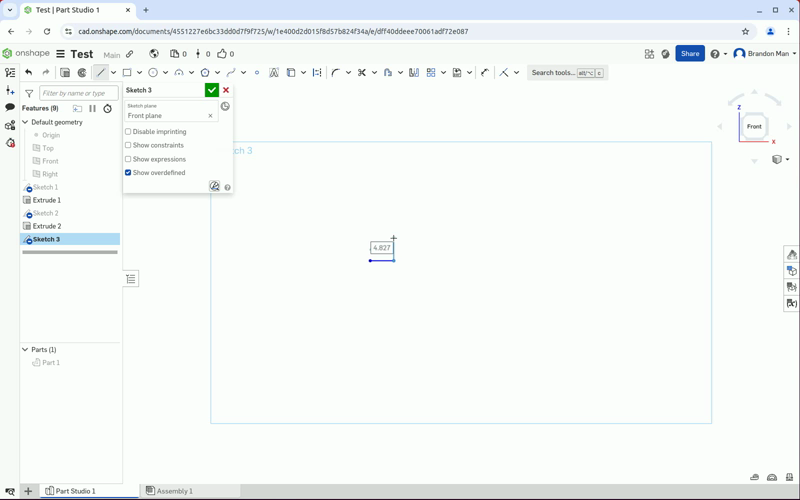
click(393, 237)
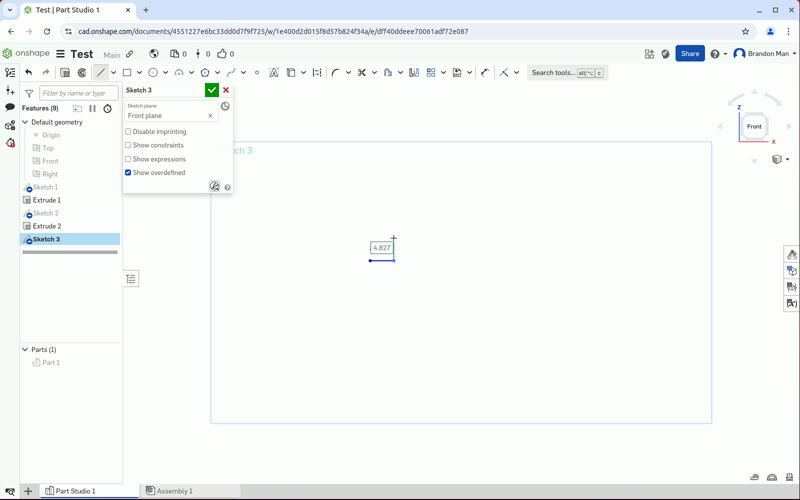
key_up(shift)
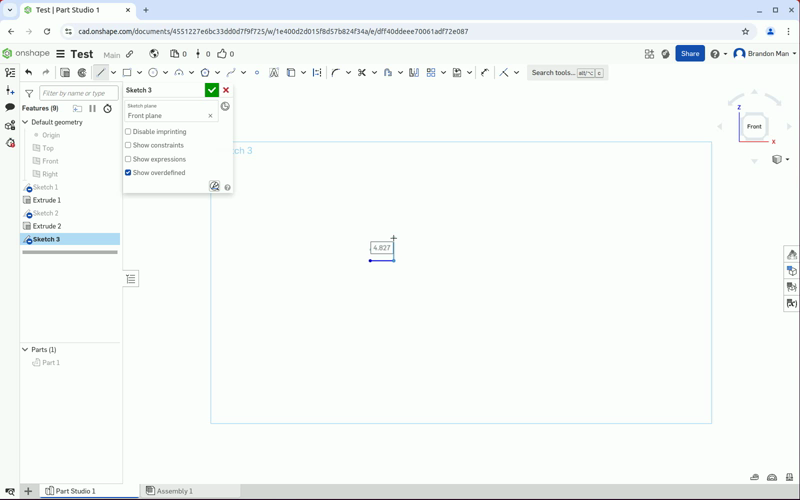
key_down(shift)
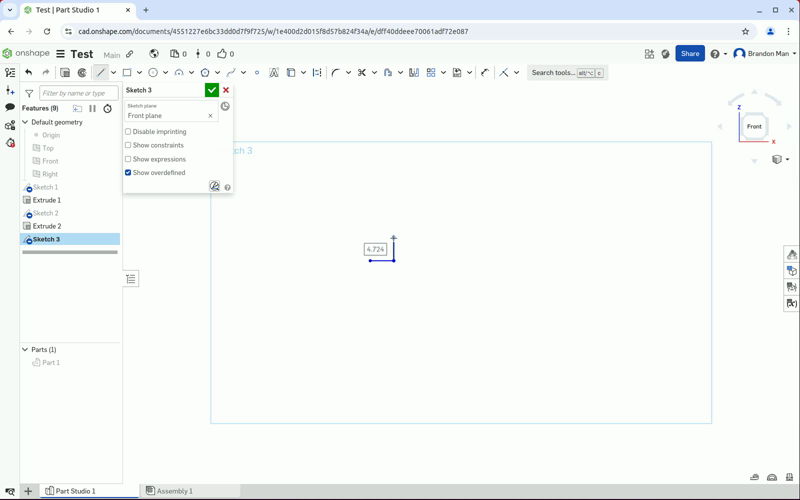
mouse_move(423, 237)
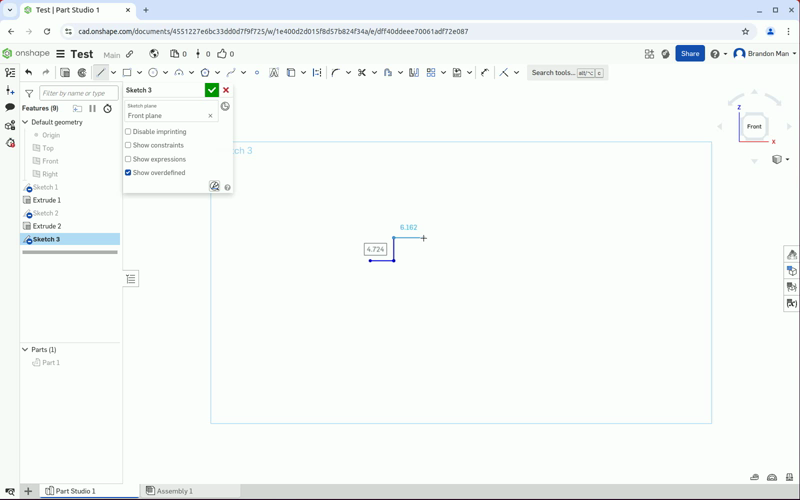
mouse_move(370, 237)
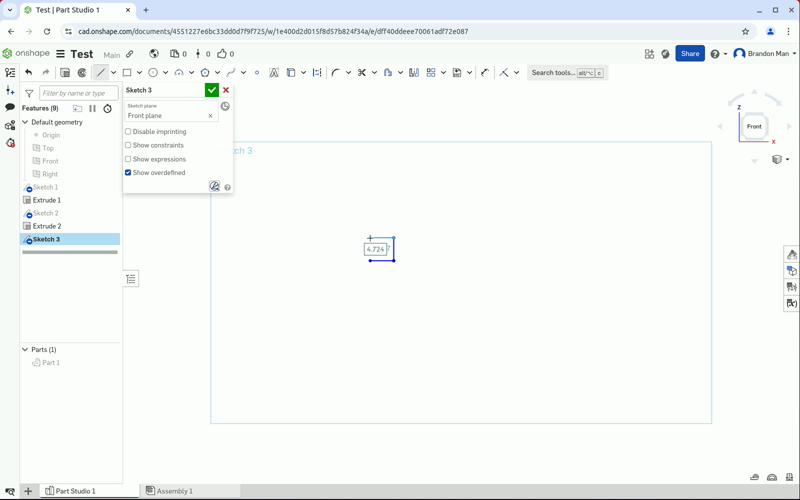
click(370, 237)
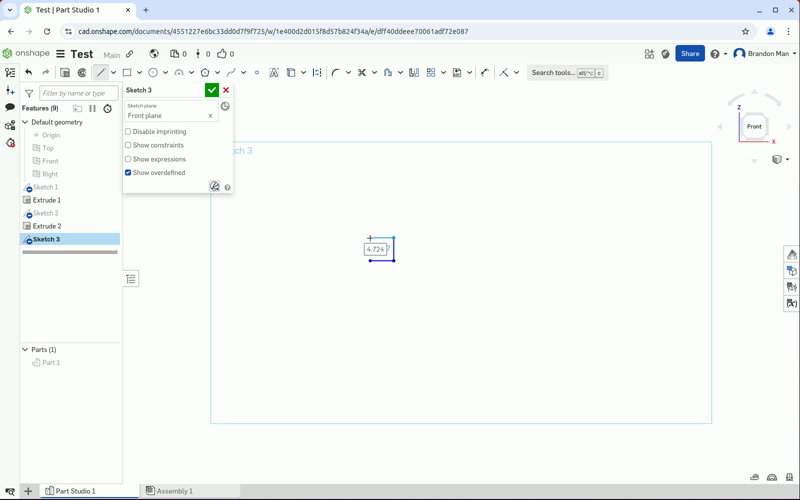
key_up(shift)
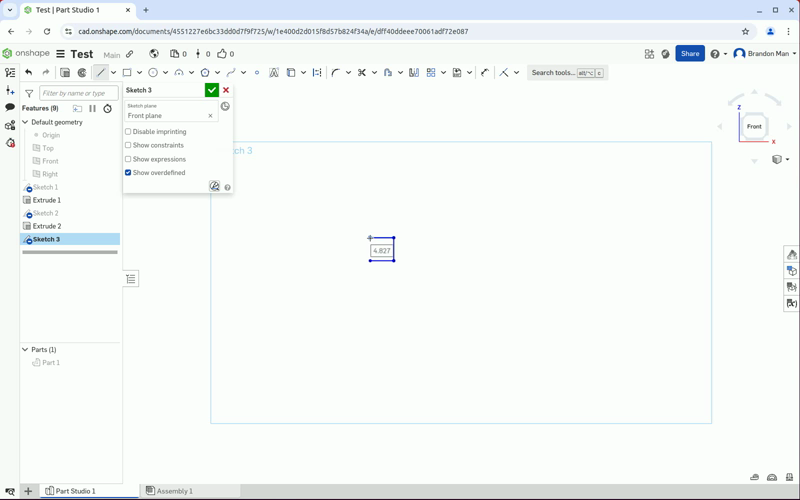
mouse_move(400, 237)
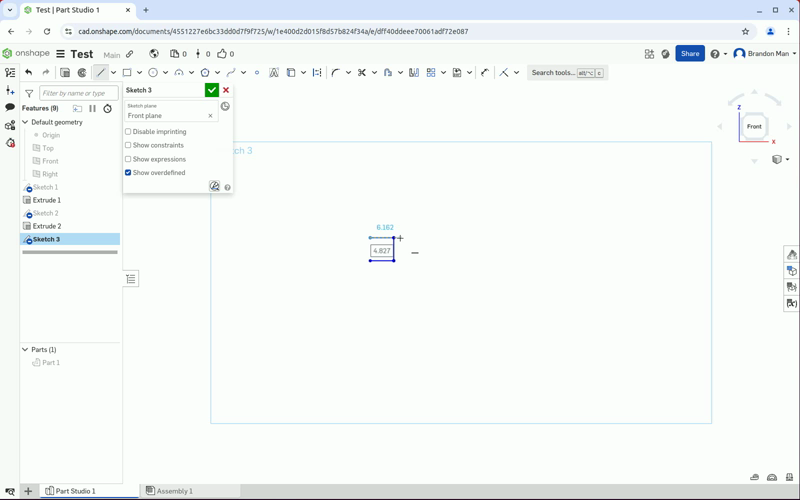
key_down(shift)
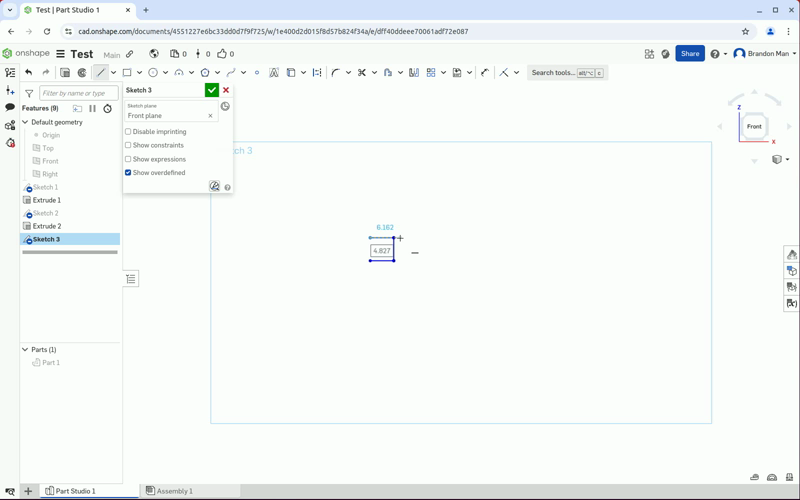
mouse_move(370, 260)
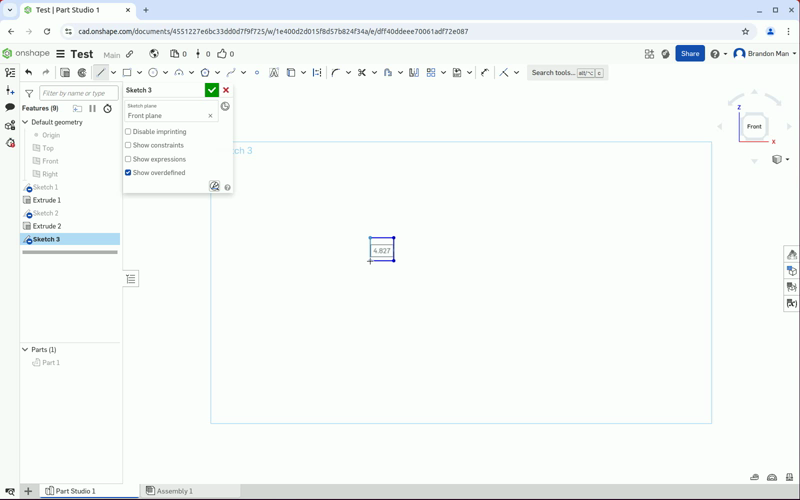
key_up(shift)
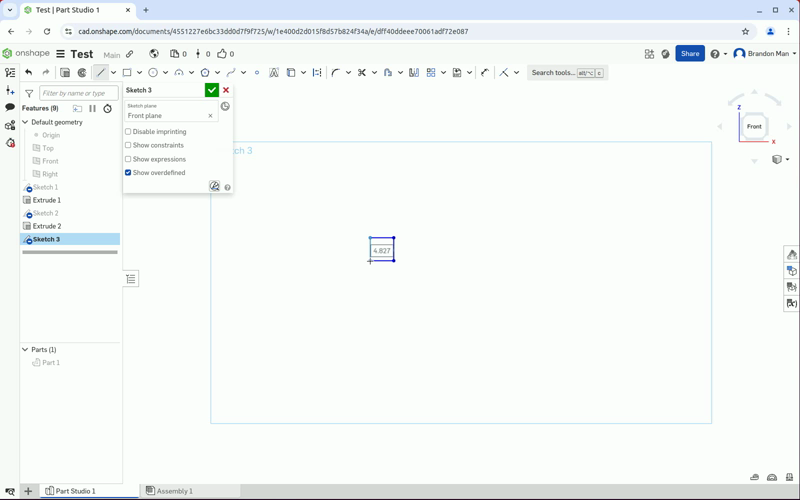
click(370, 260)
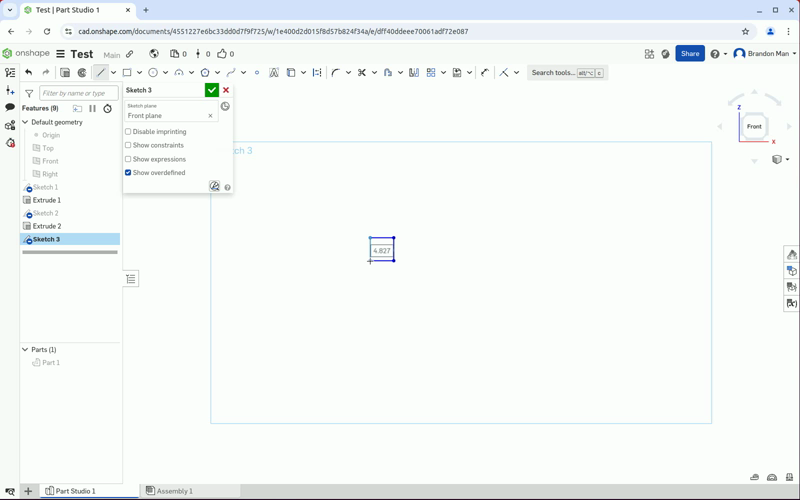
key(esc)
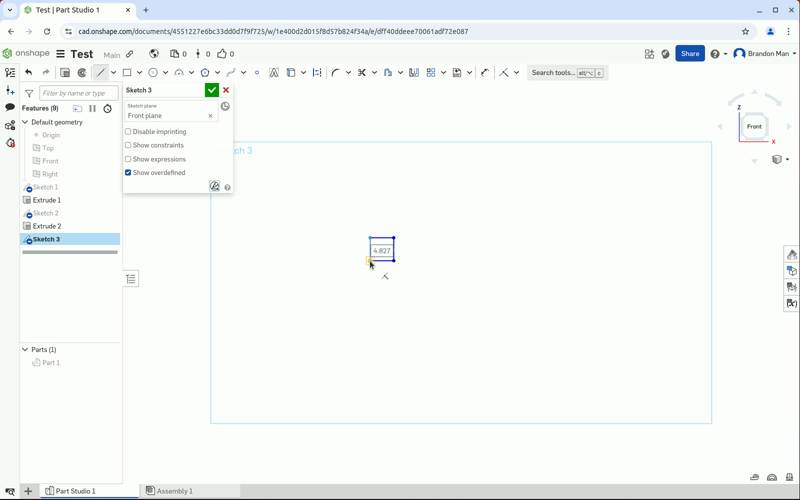
mouse_move(378, 248)
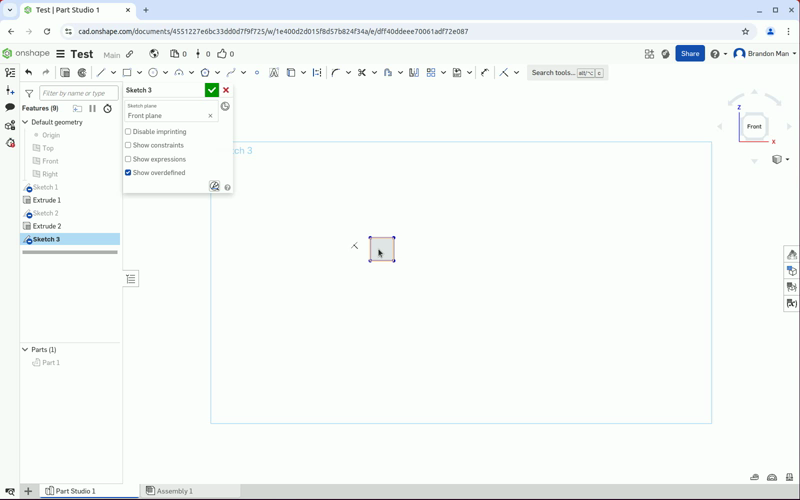
scroll(6)
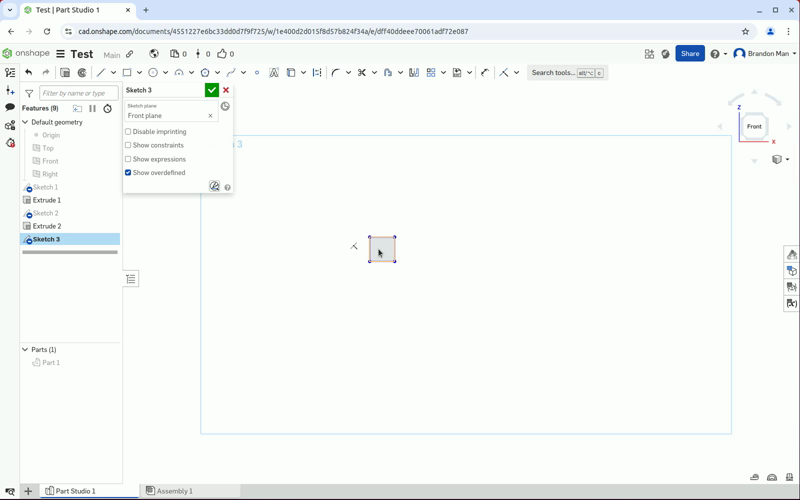
scroll(6)
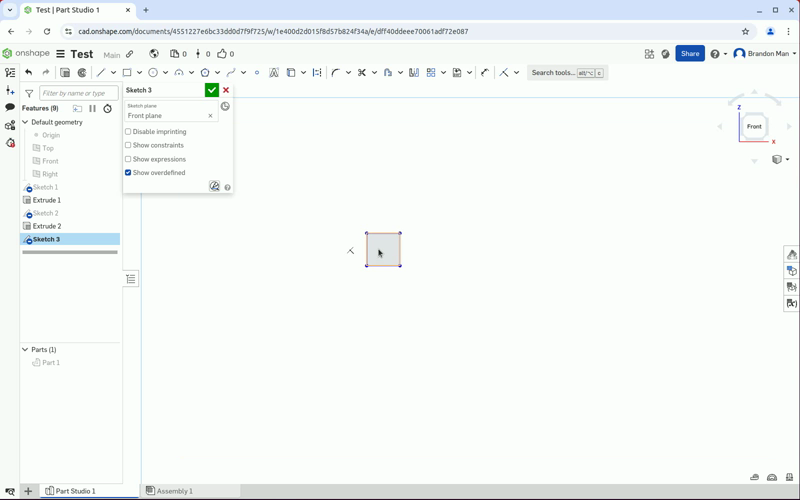
scroll(6)
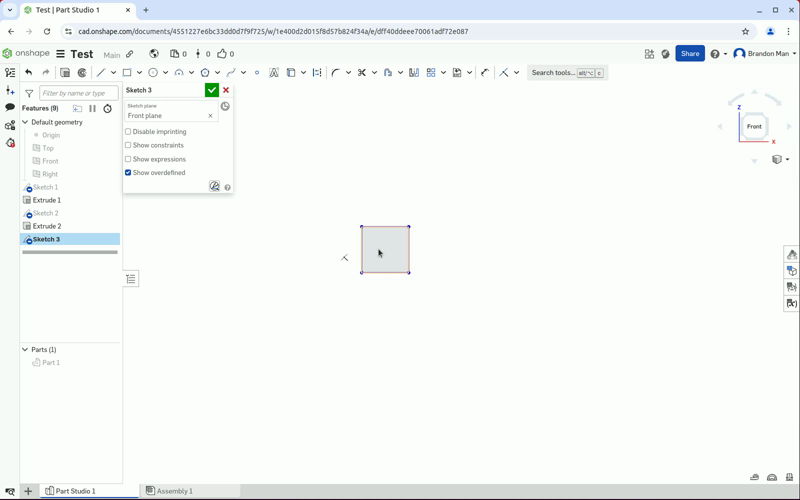
scroll(6)
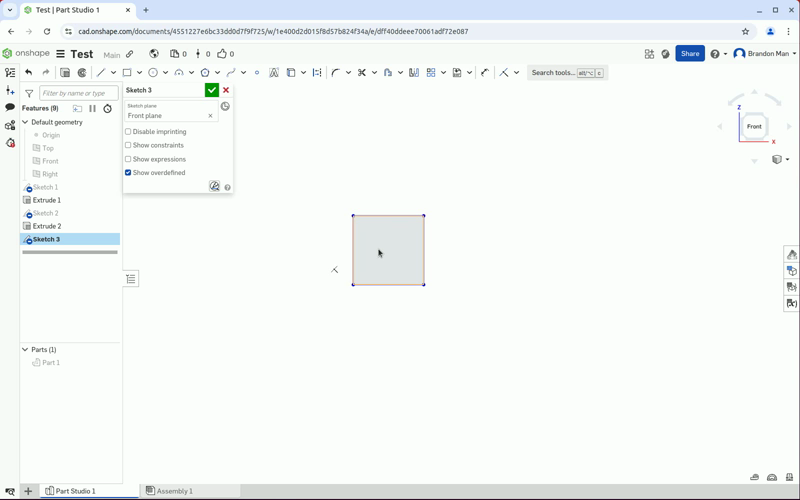
scroll(6)
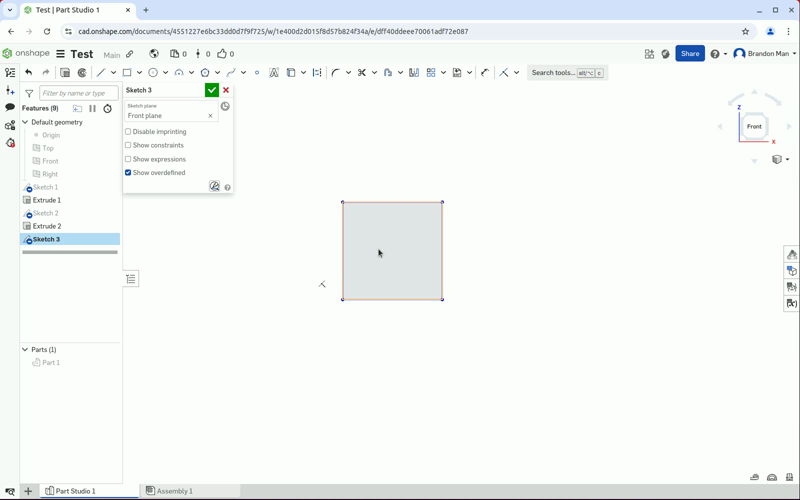
scroll(6)
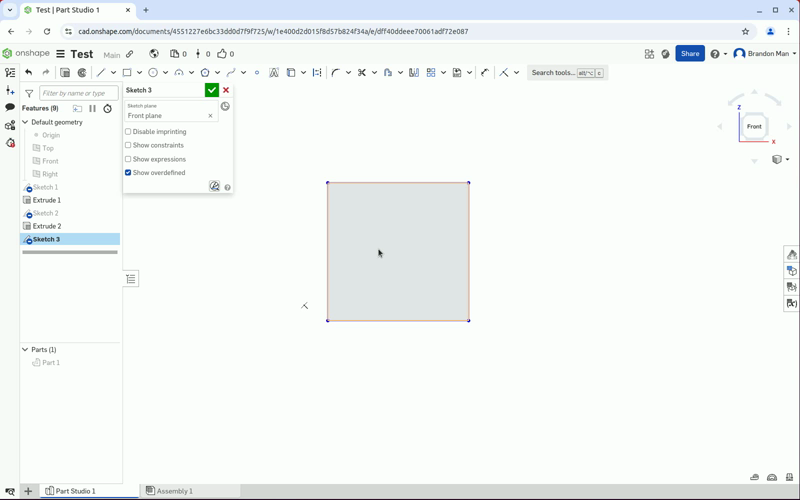
scroll(6)
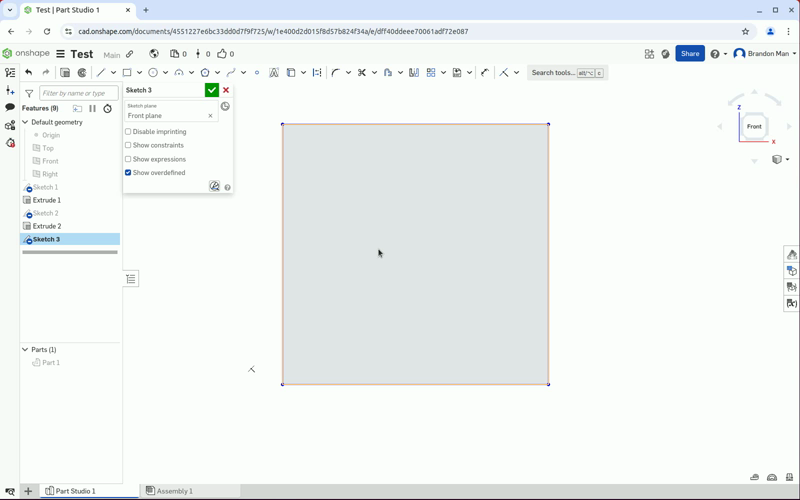
click(378, 248)
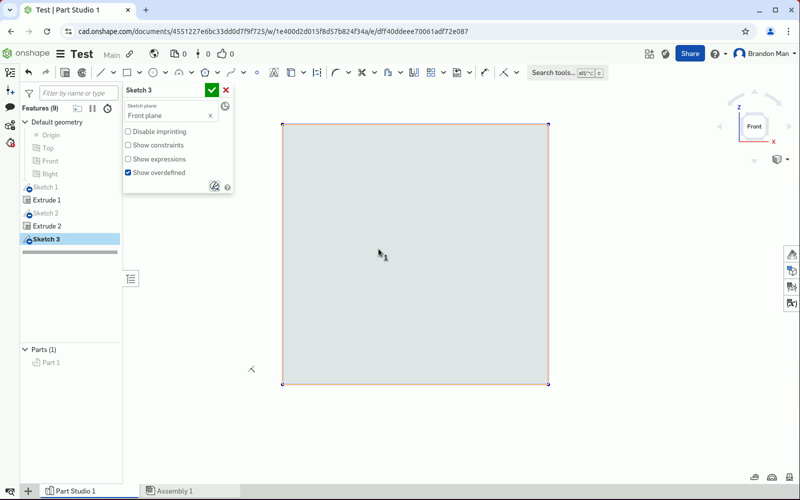
scroll(-6)
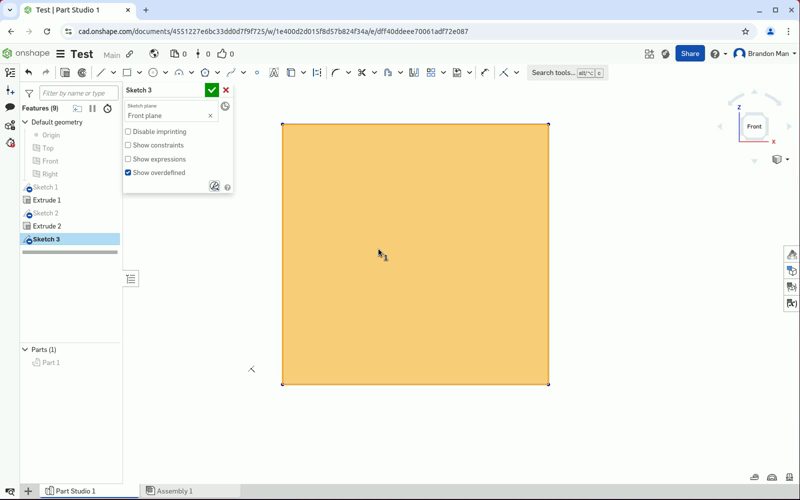
scroll(-6)
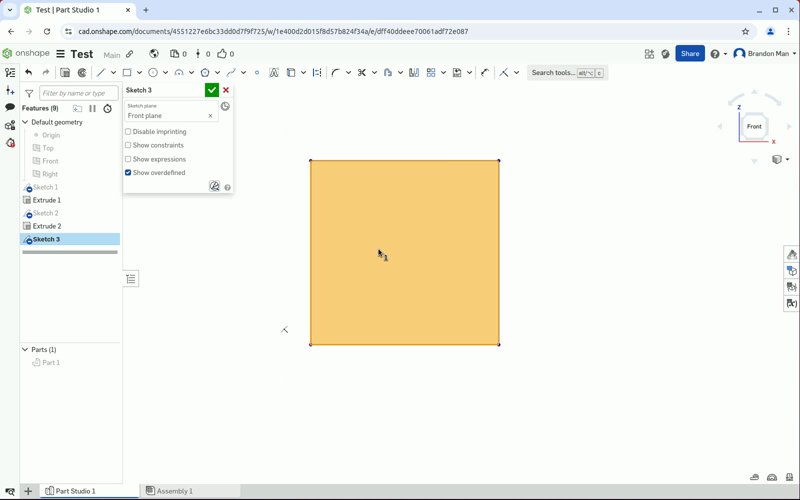
scroll(-6)
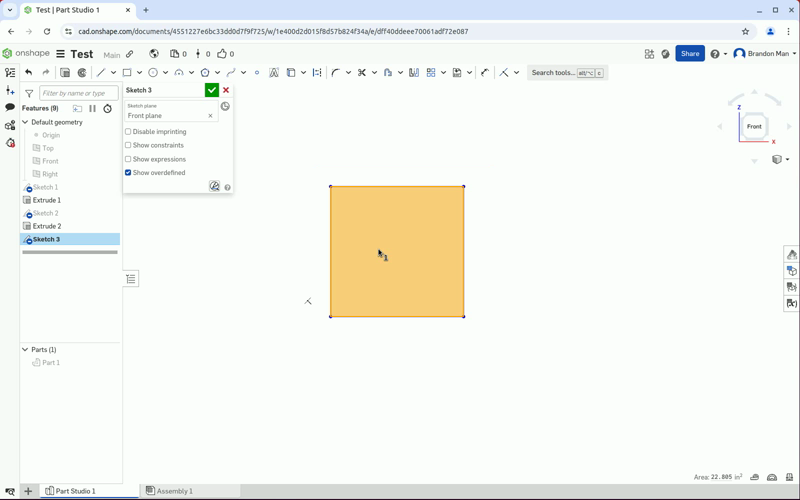
scroll(-6)
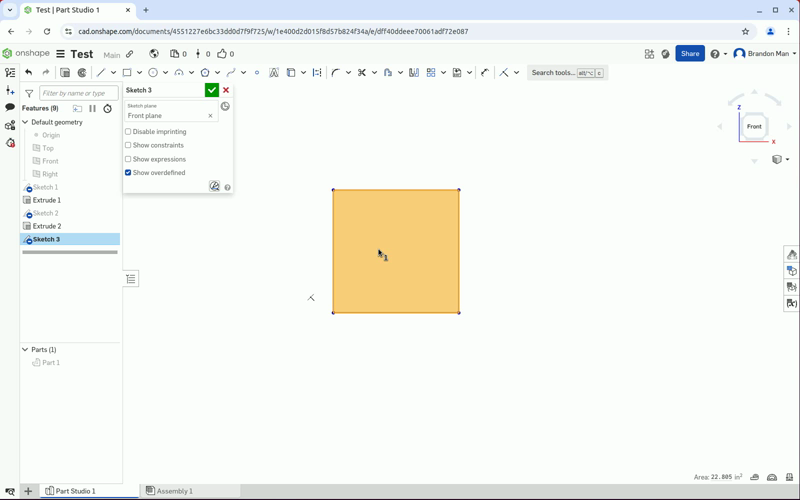
scroll(-6)
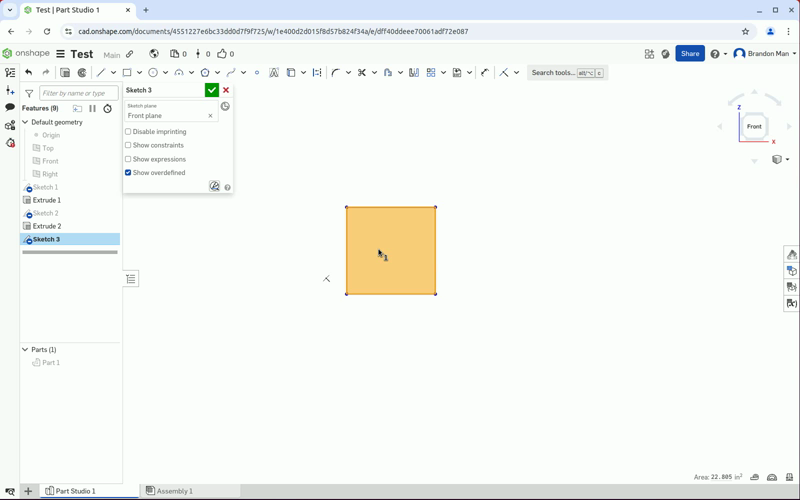
scroll(-6)
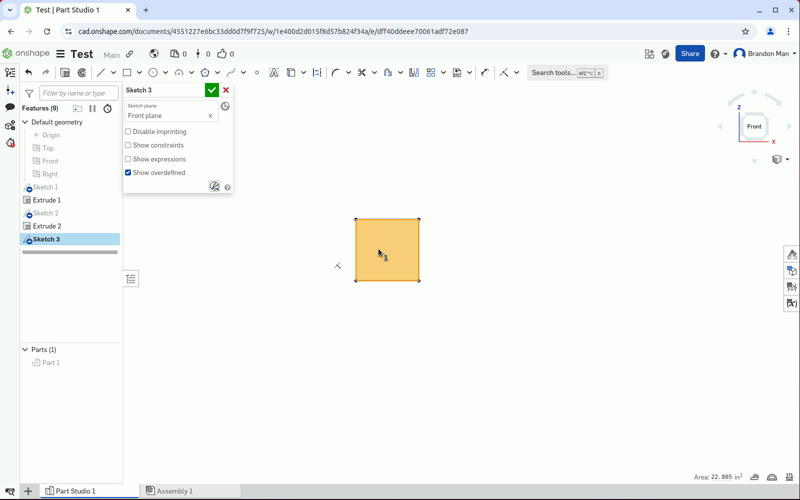
scroll(-6)
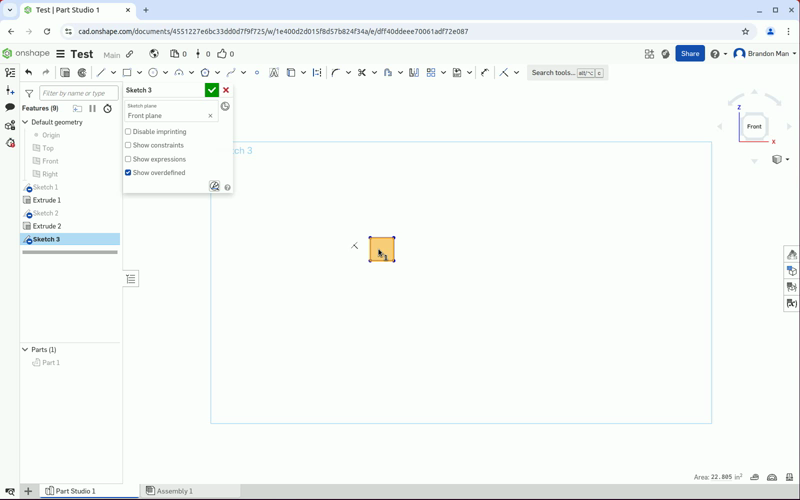
mouse_move(73, 352)
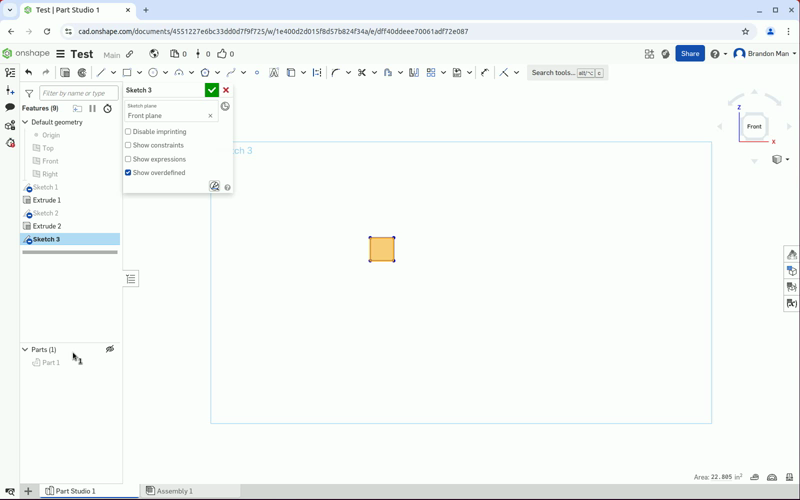
key(shift+y)
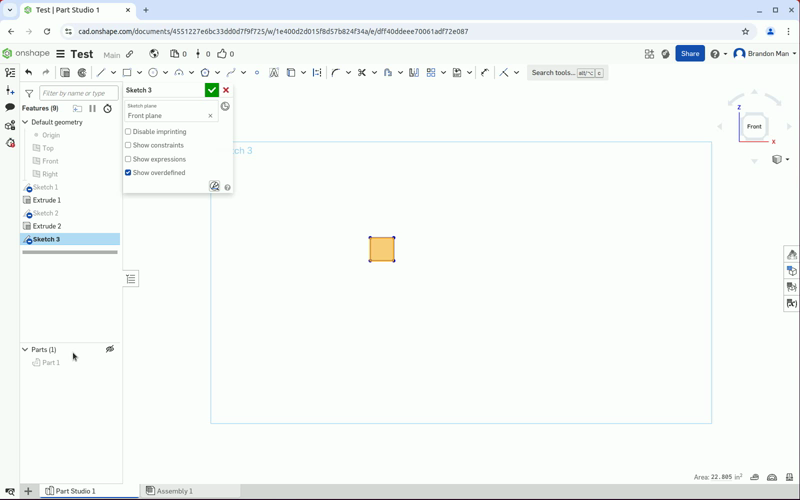
key(shift+e)
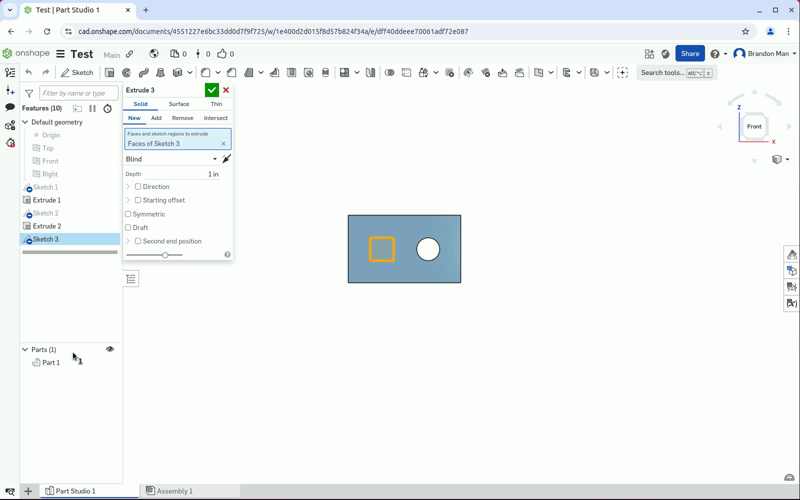
mouse_move(143, 106)
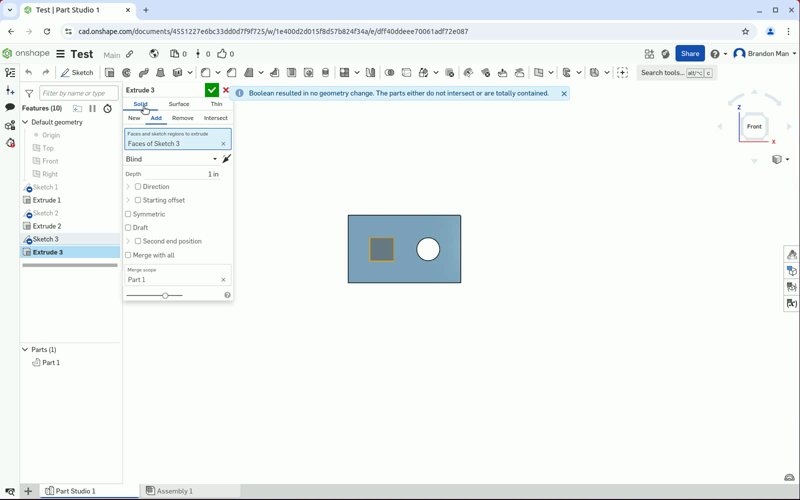
click(143, 106)
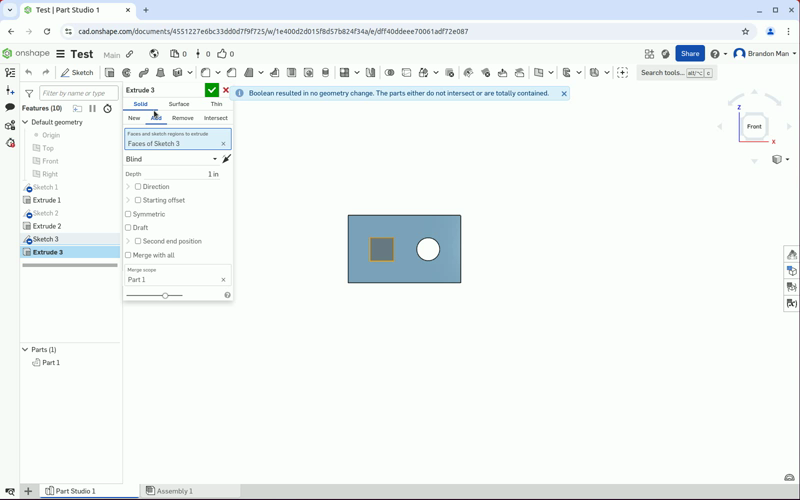
mouse_move(186, 120)
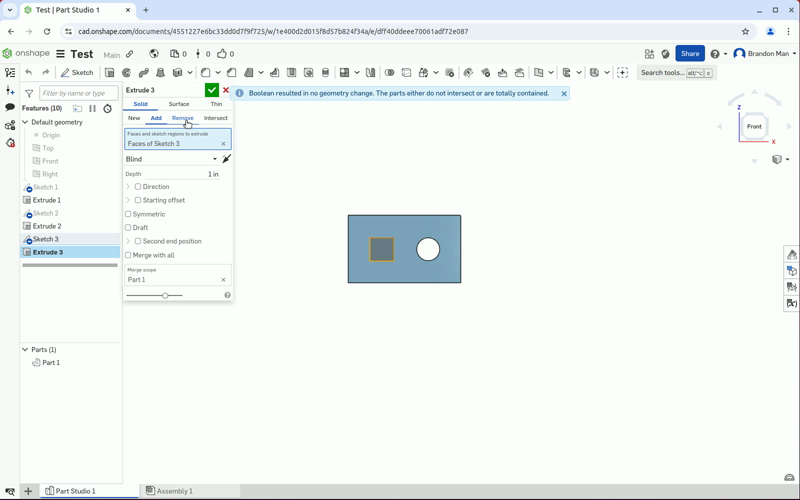
click(186, 120)
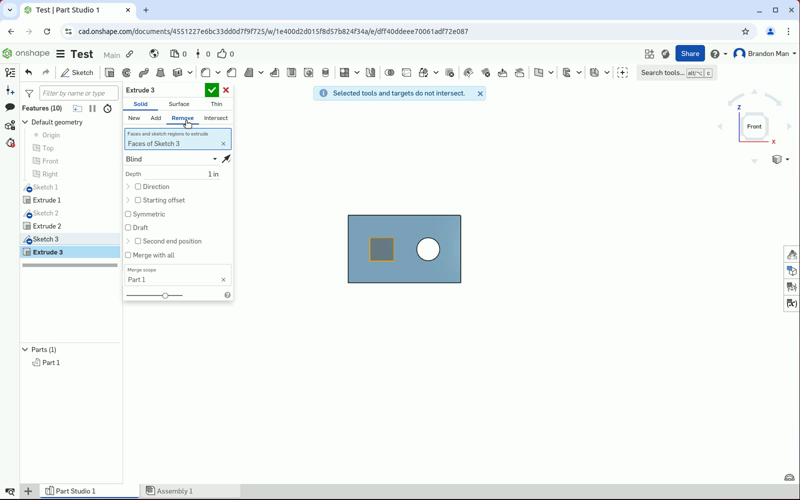
key(tab, 4)
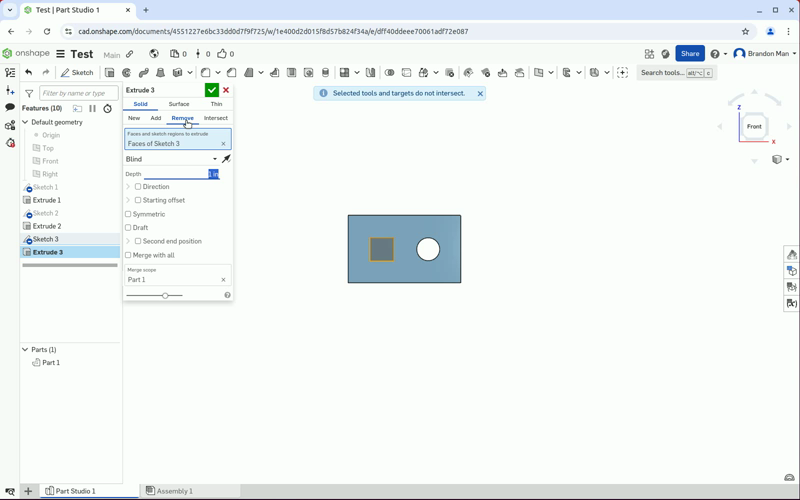
text(-7.462)
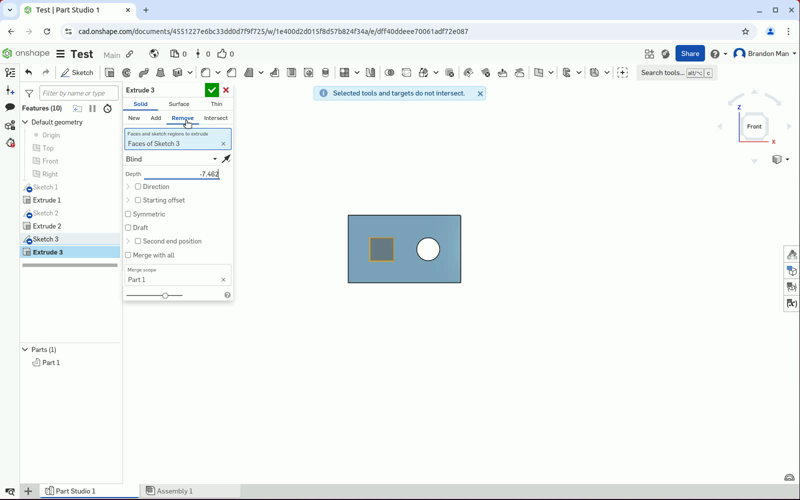
key(tab, 6)
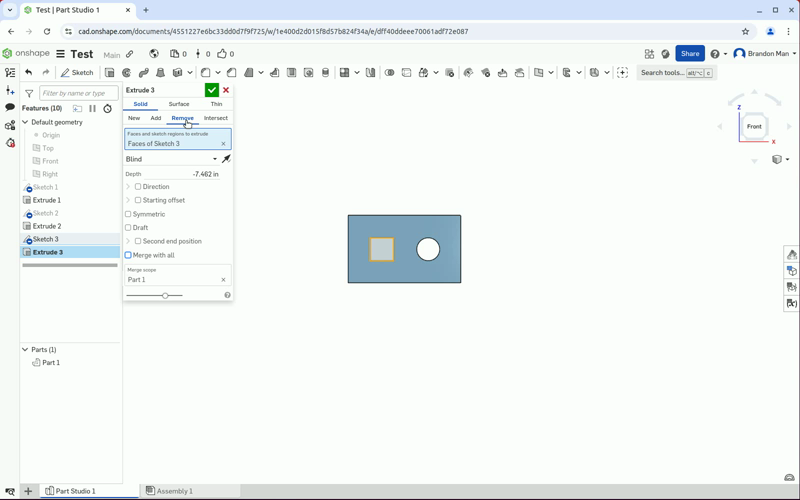
key(space)
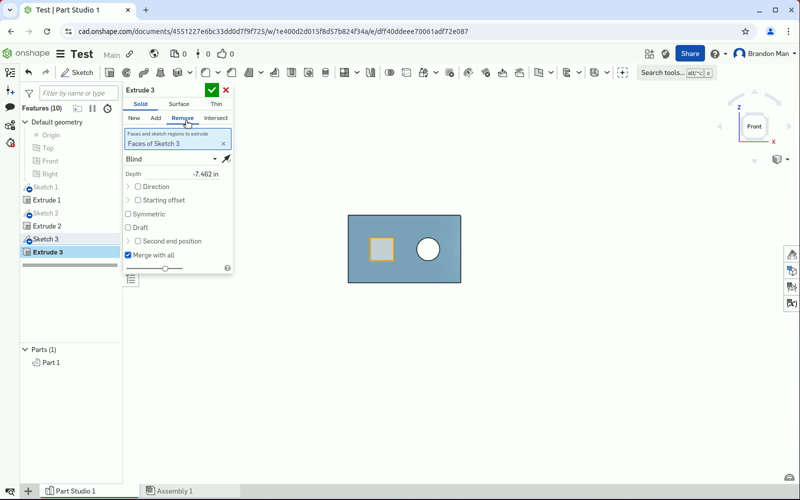
key(enter)
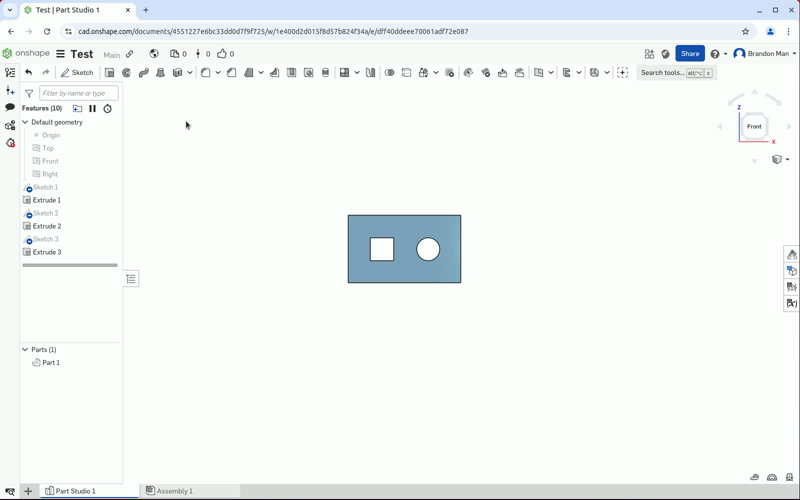
key(shift+h)
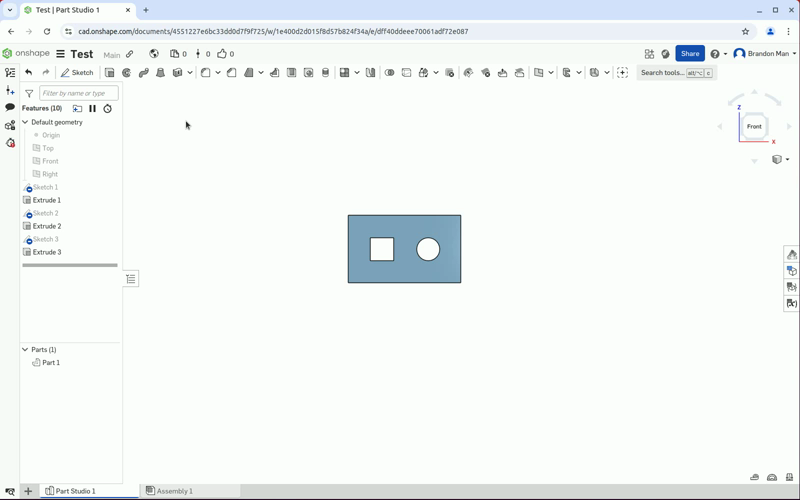
key(shift+h)
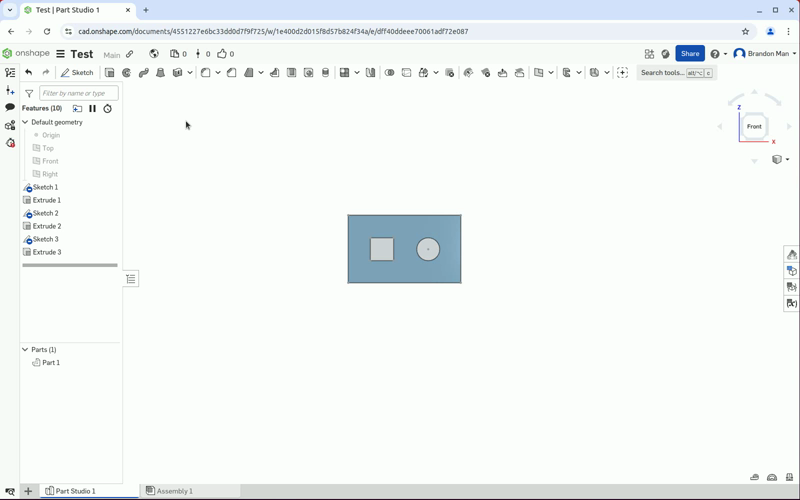
key(shift+7)
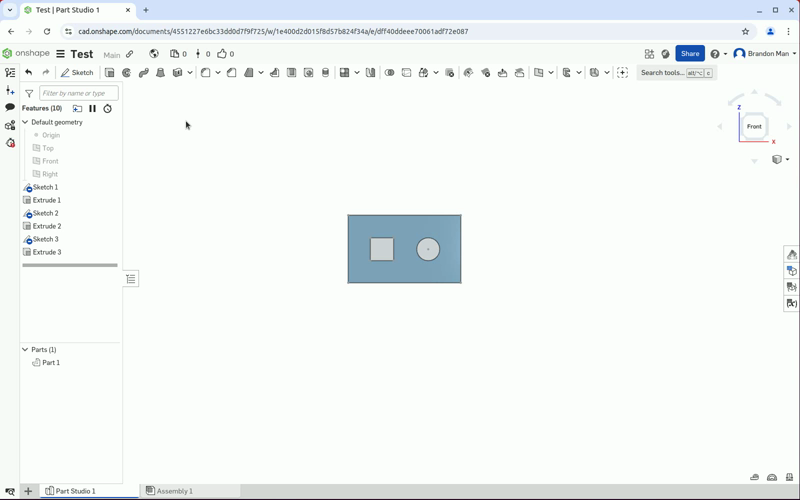
key(left, 2)
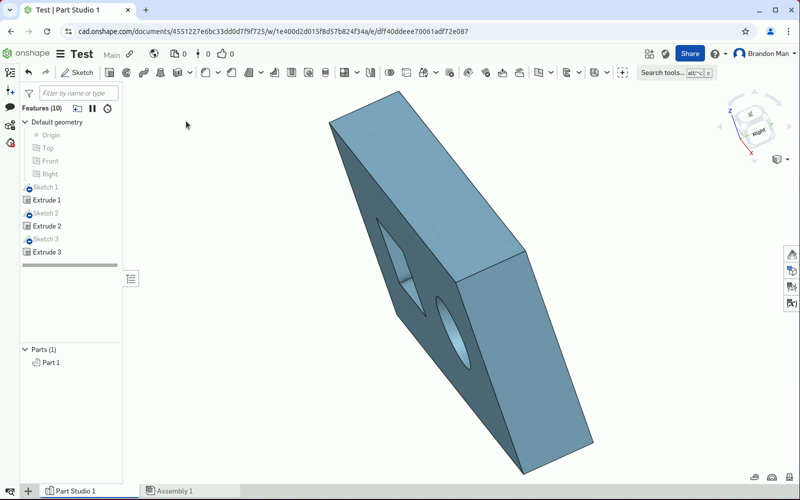
key(down, 2)
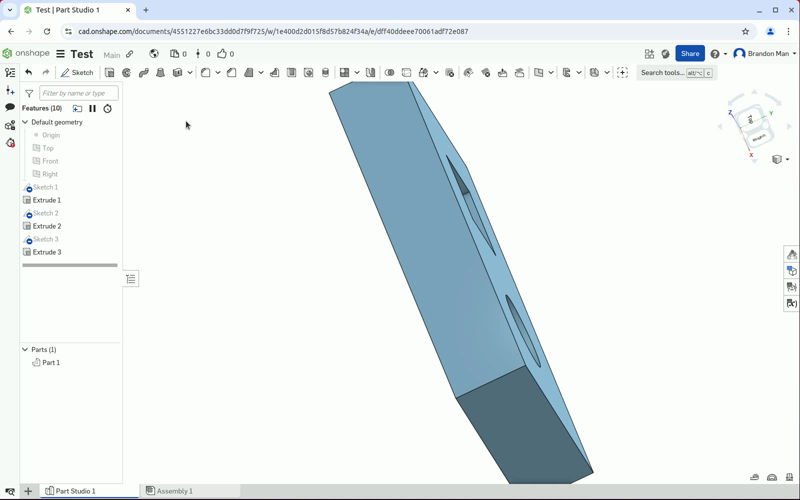
key(up, 2)
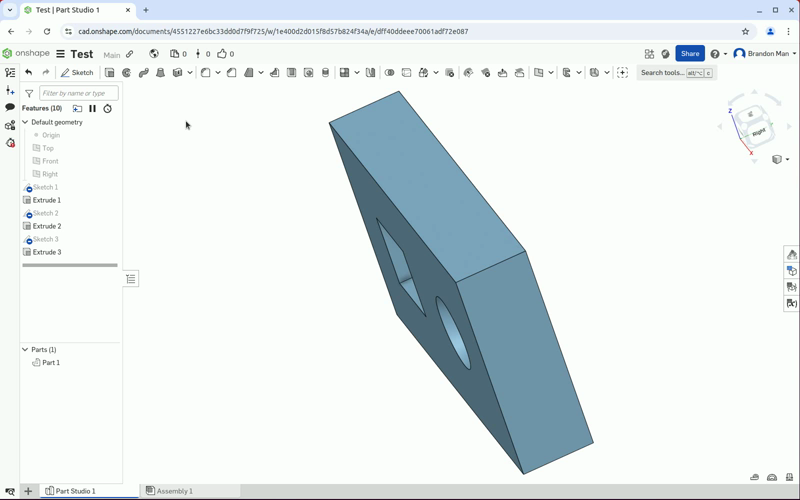
key(right, 2)
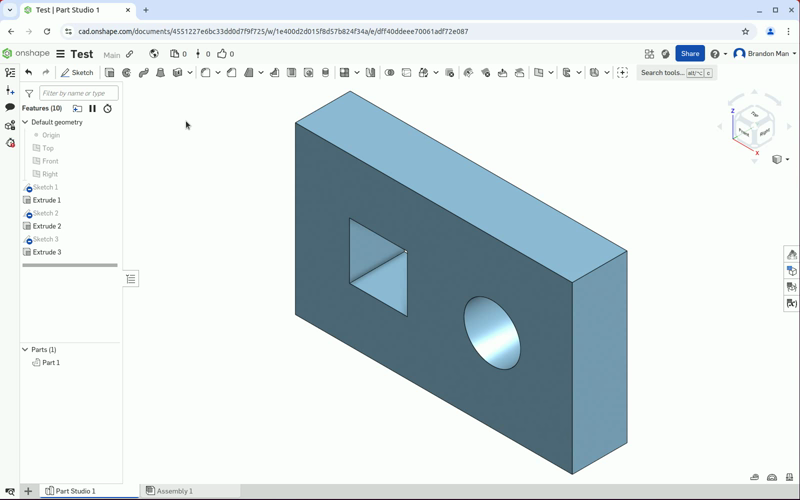
mouse_move(73, 189)
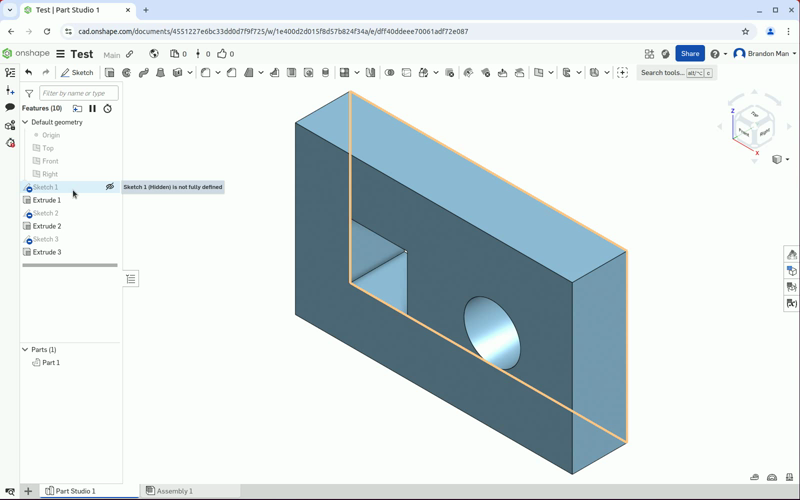
click(73, 189)